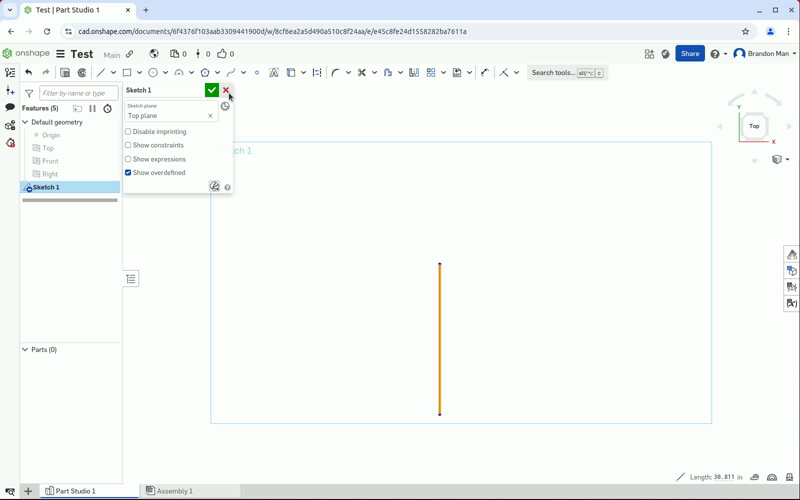
key(shift+h)
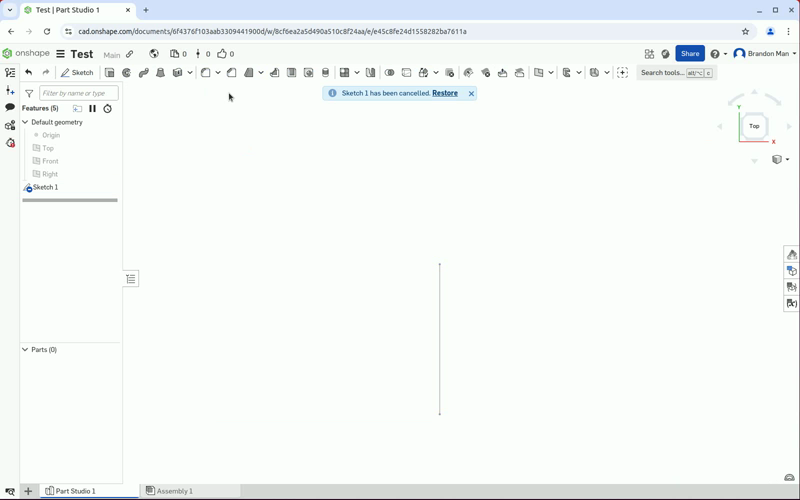
key(shift+s)
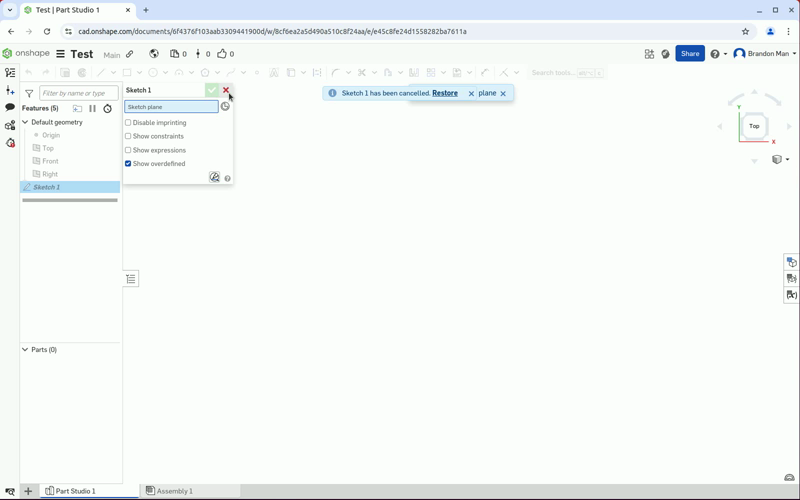
mouse_move(73, 150)
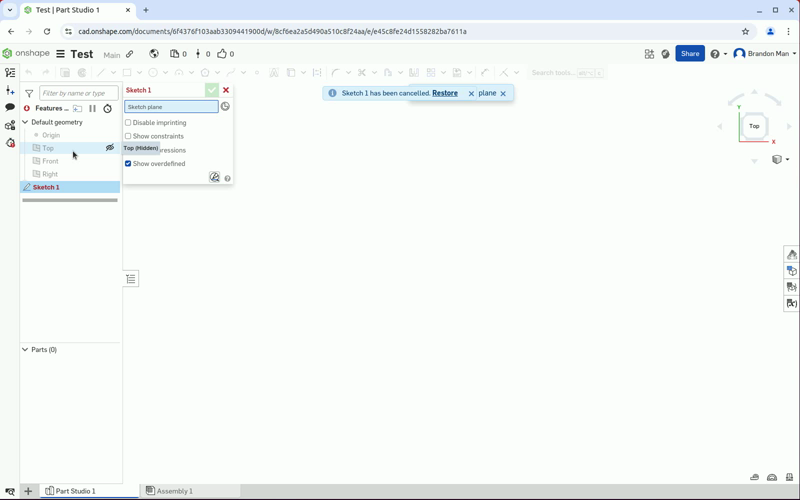
click(73, 150)
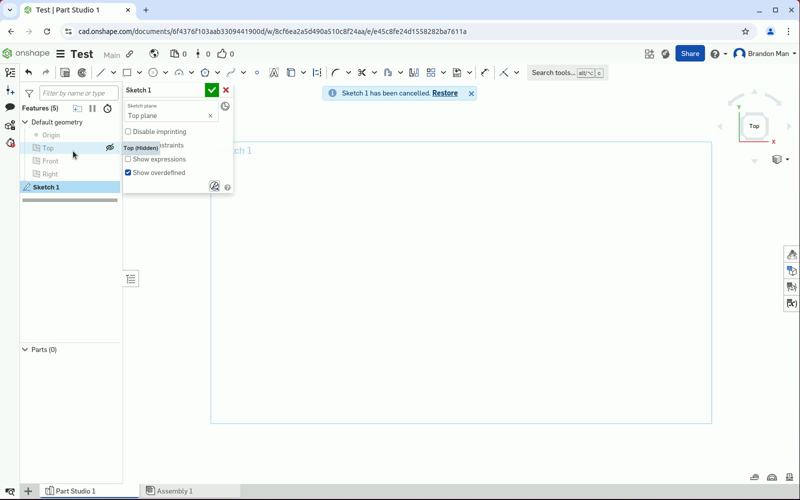
mouse_move(73, 352)
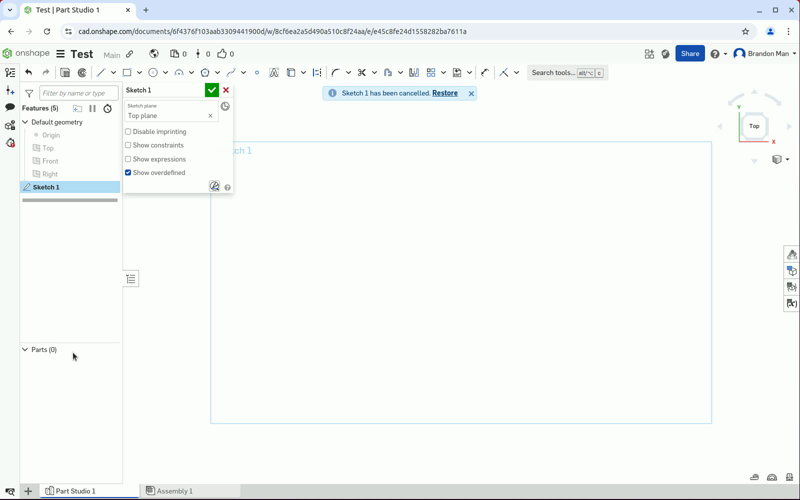
key(y)
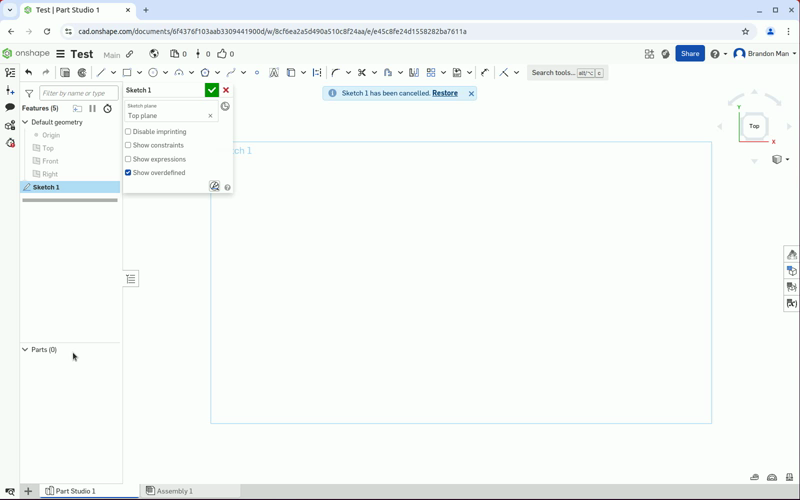
key(l)
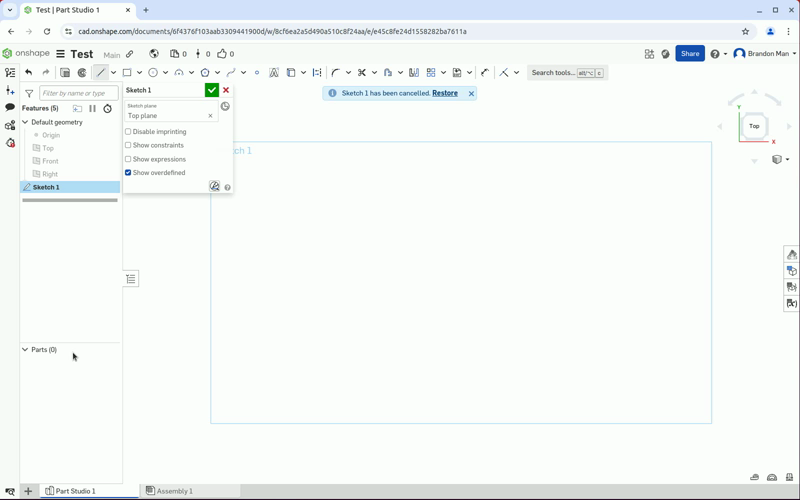
key_down(shift)
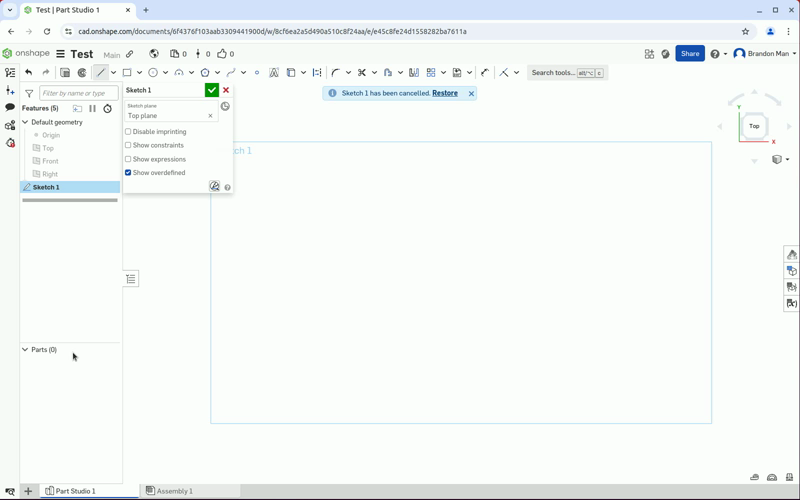
mouse_move(348, 321)
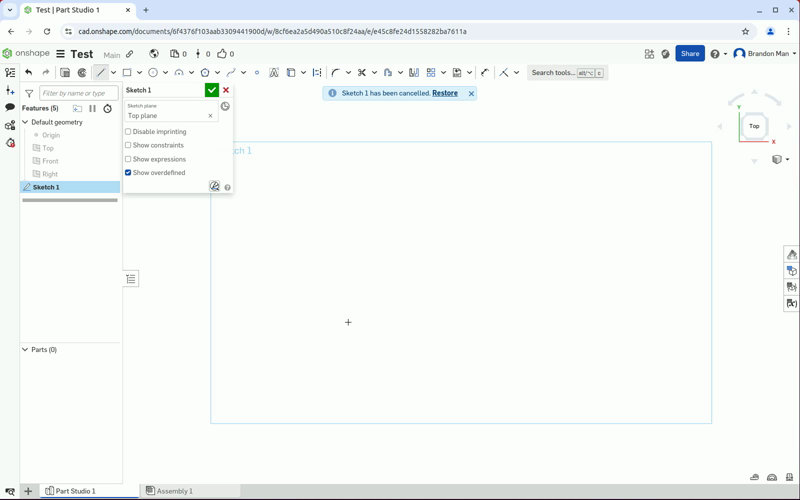
click(348, 321)
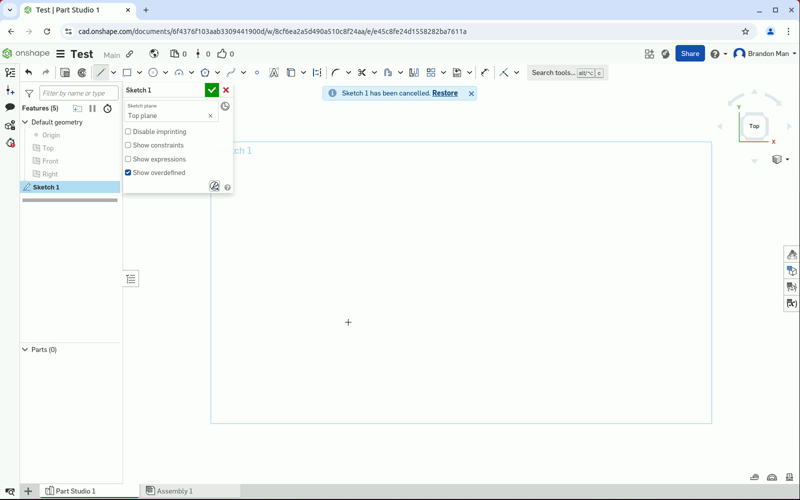
key_up(shift)
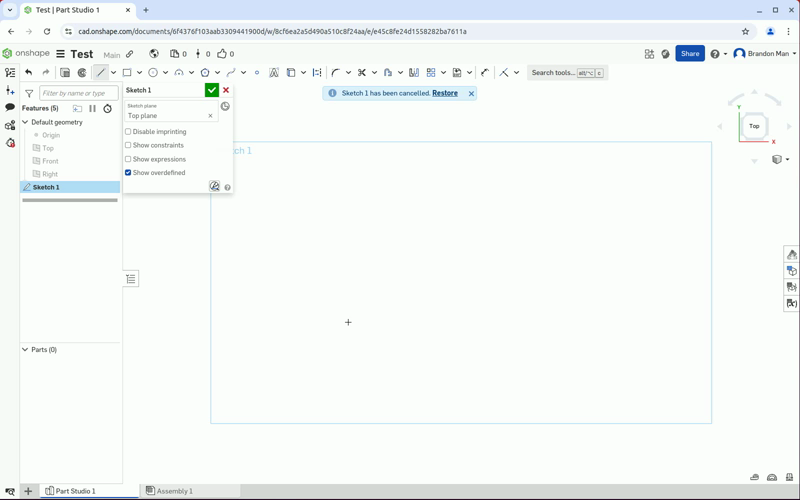
key_down(shift)
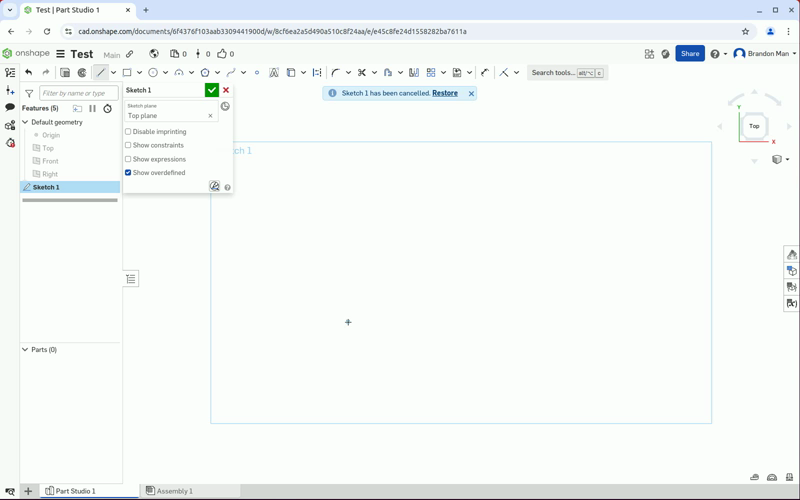
mouse_move(416, 321)
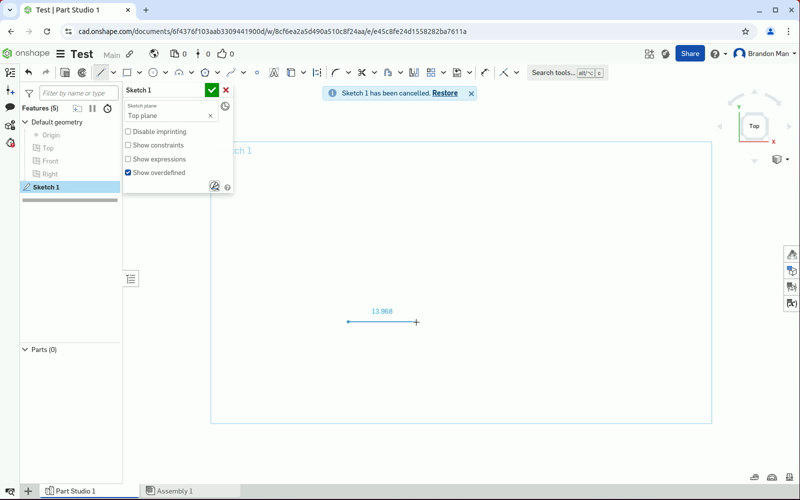
click(416, 321)
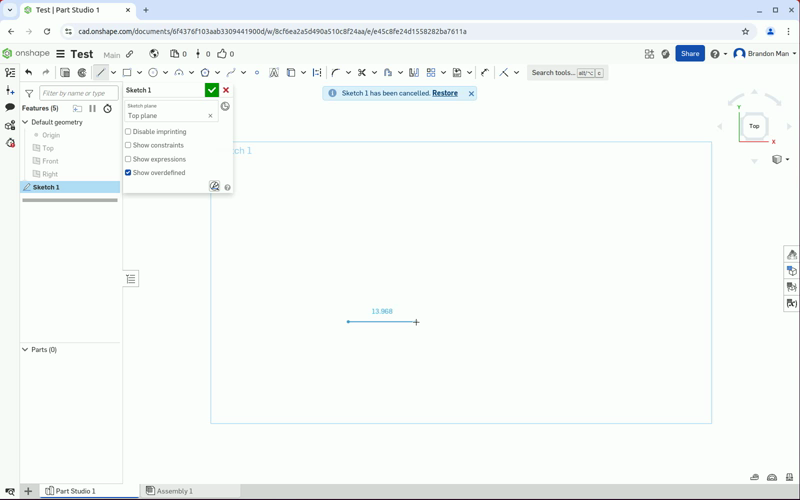
key_up(shift)
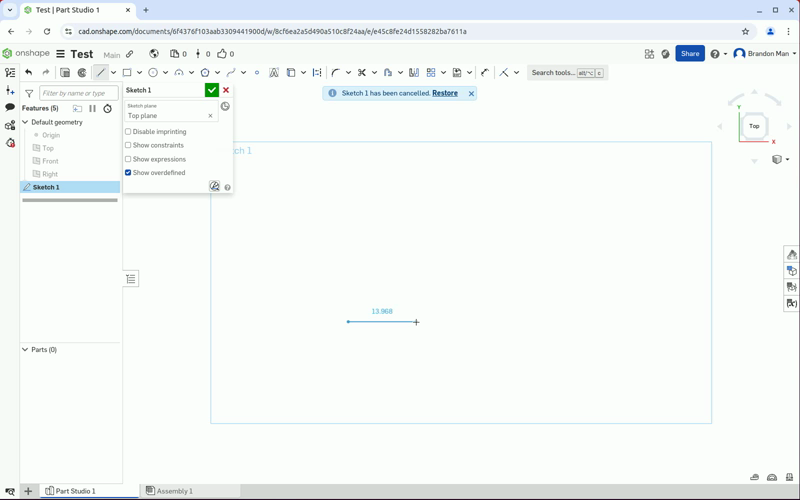
key_down(shift)
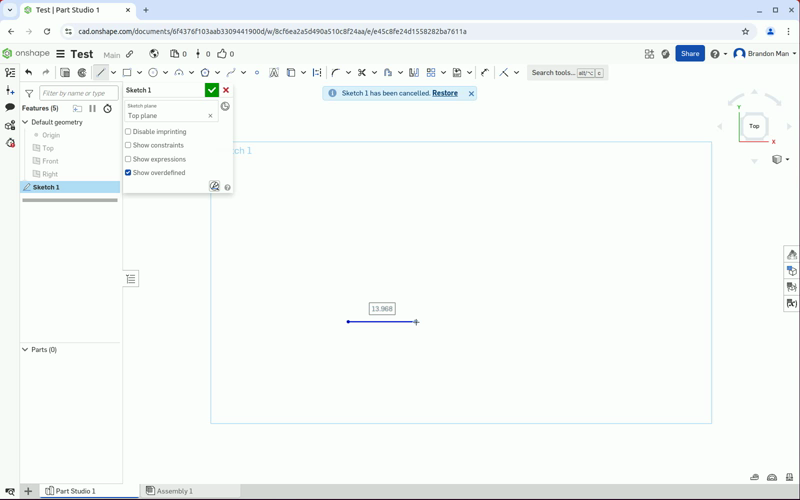
mouse_move(416, 219)
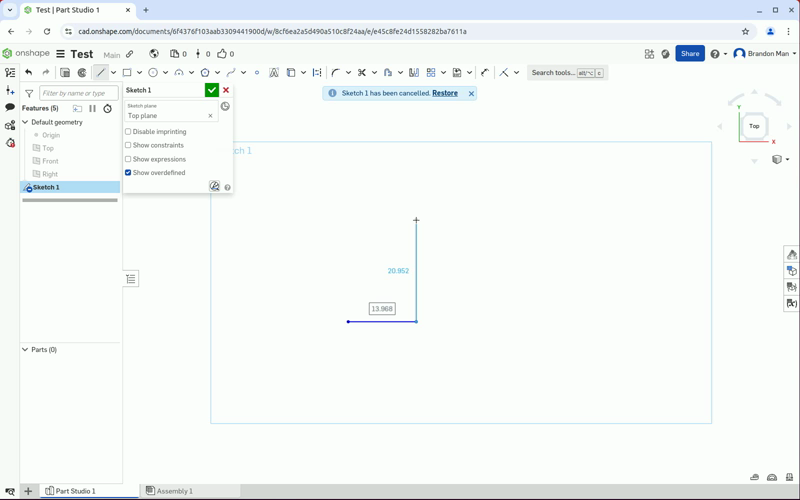
click(416, 219)
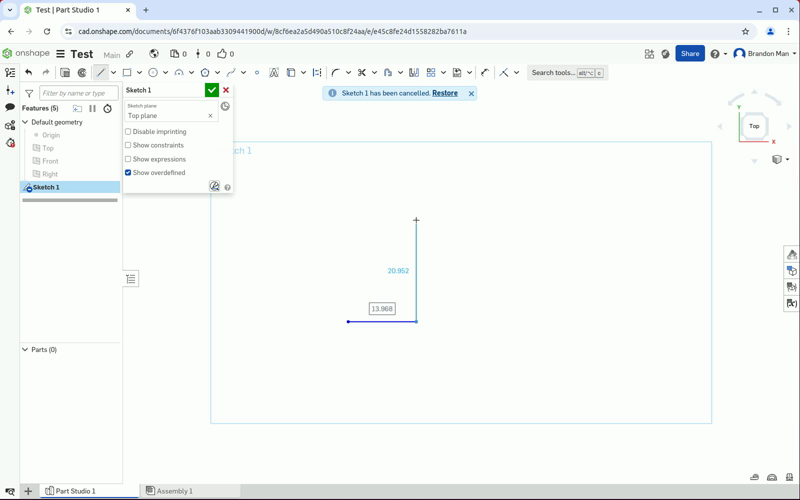
key_up(shift)
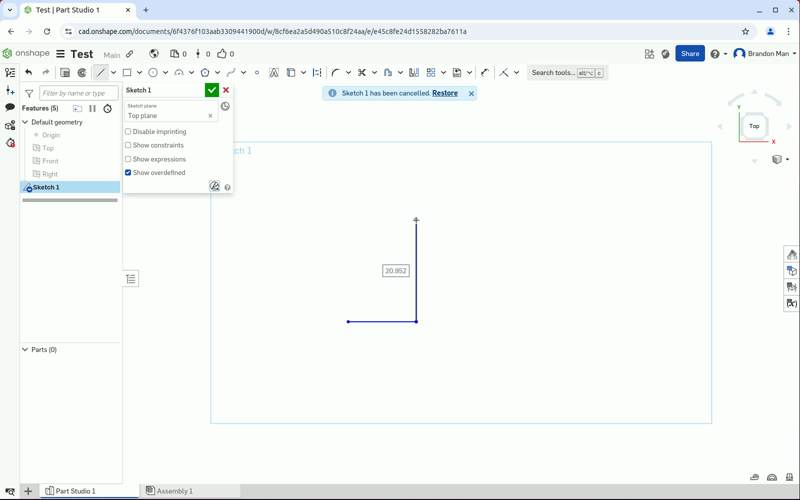
key_down(shift)
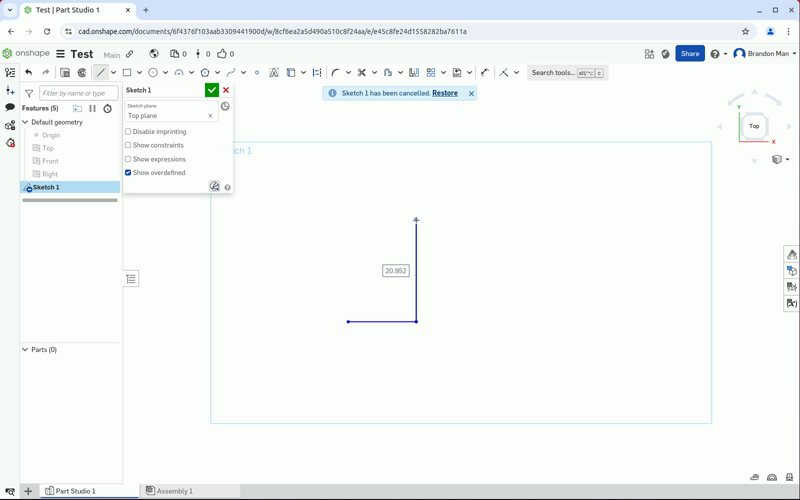
mouse_move(348, 219)
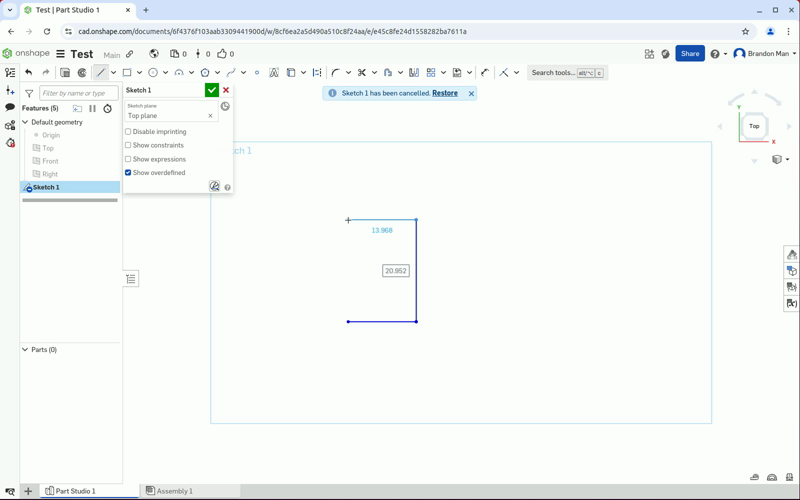
click(348, 219)
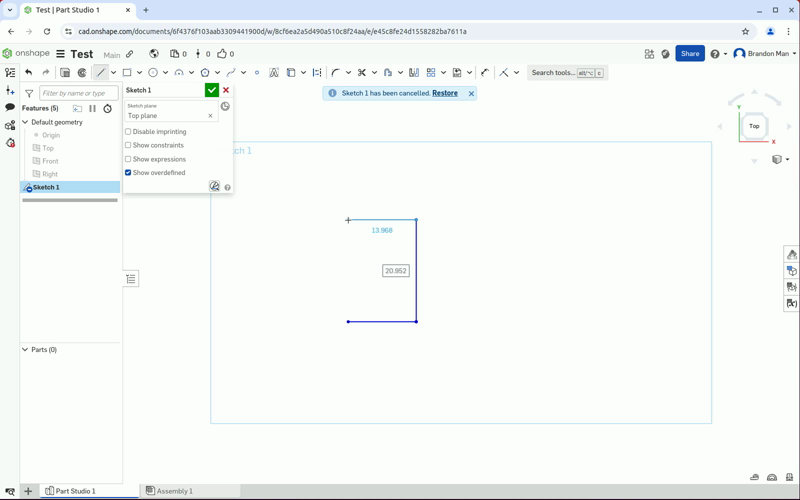
key_up(shift)
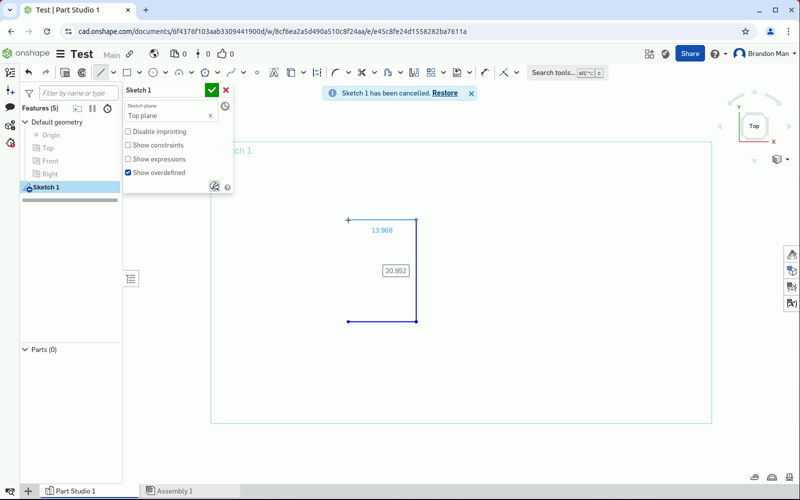
key_down(shift)
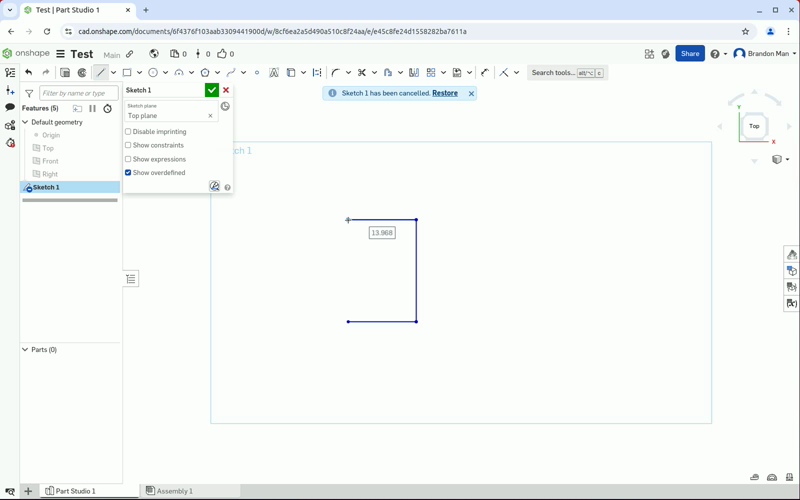
mouse_move(348, 321)
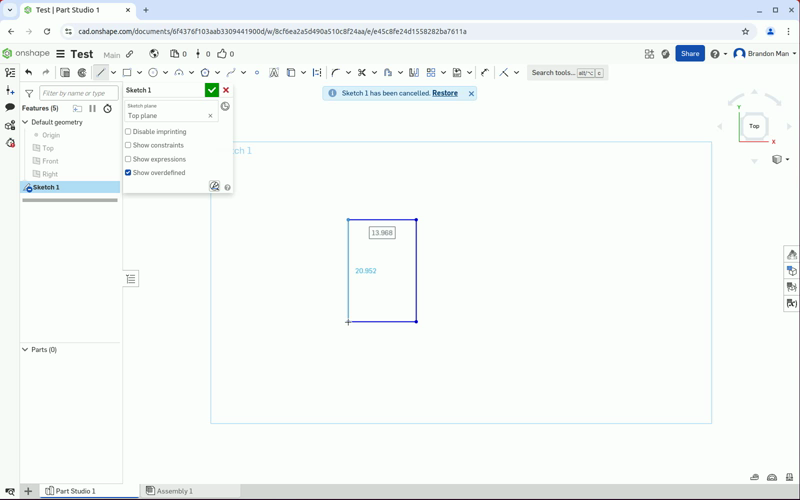
key_up(shift)
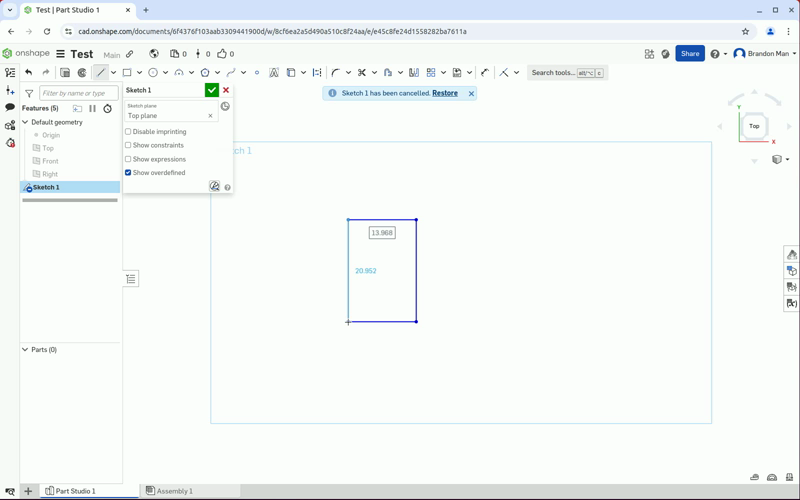
click(348, 321)
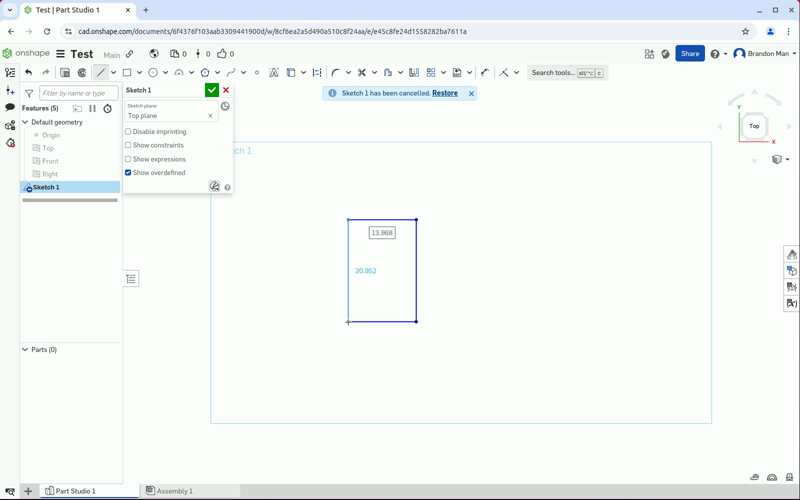
key(esc)
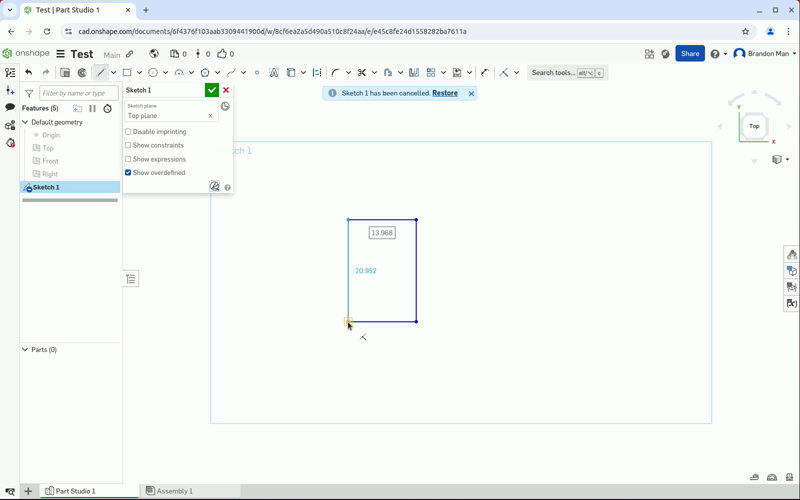
key(l)
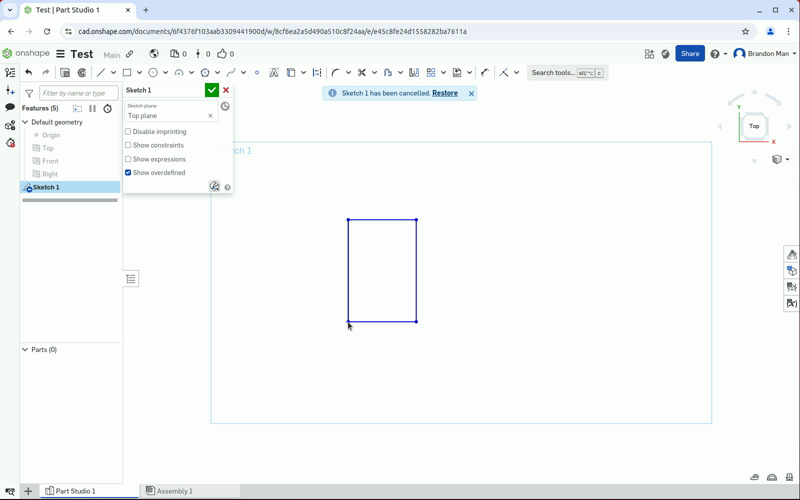
key_down(shift)
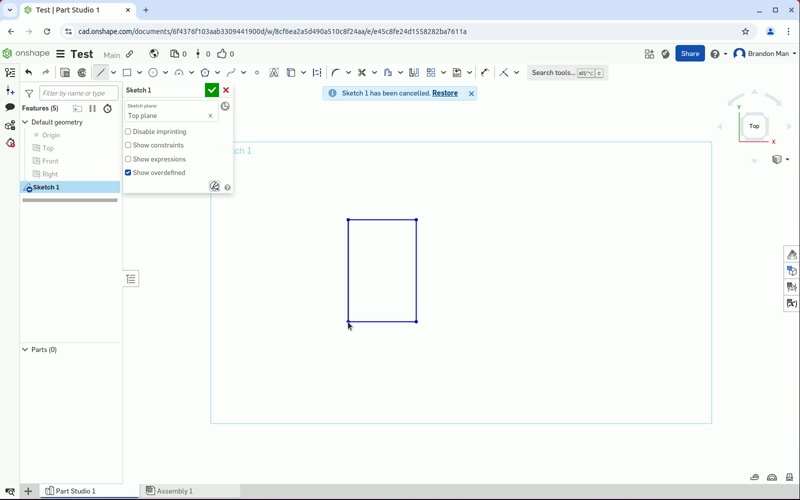
mouse_move(369, 317)
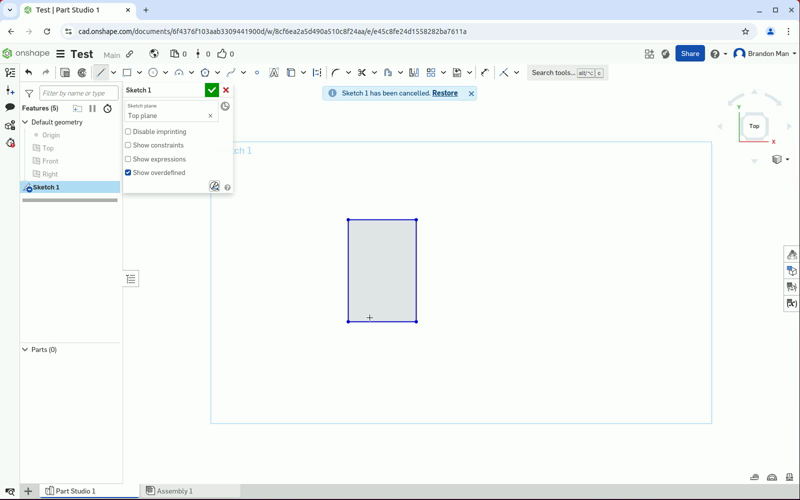
click(369, 317)
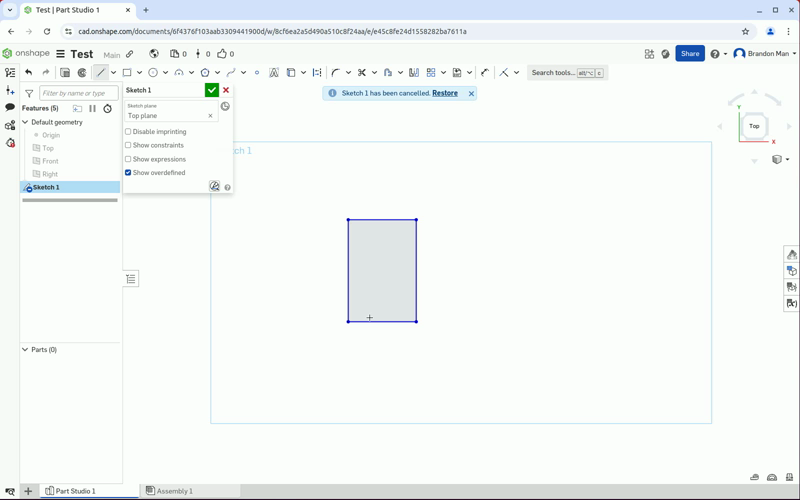
key_up(shift)
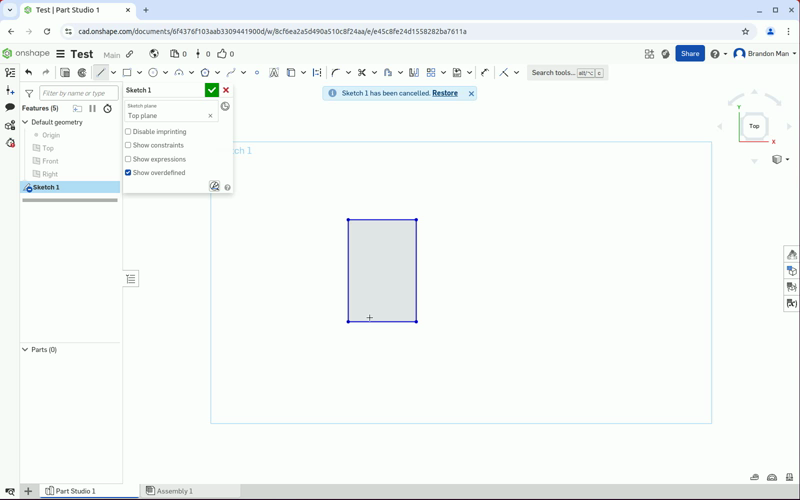
key_down(shift)
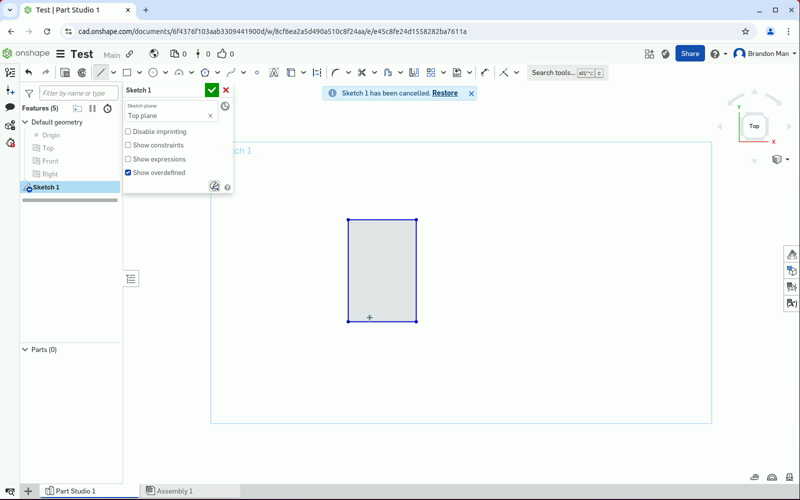
mouse_move(399, 317)
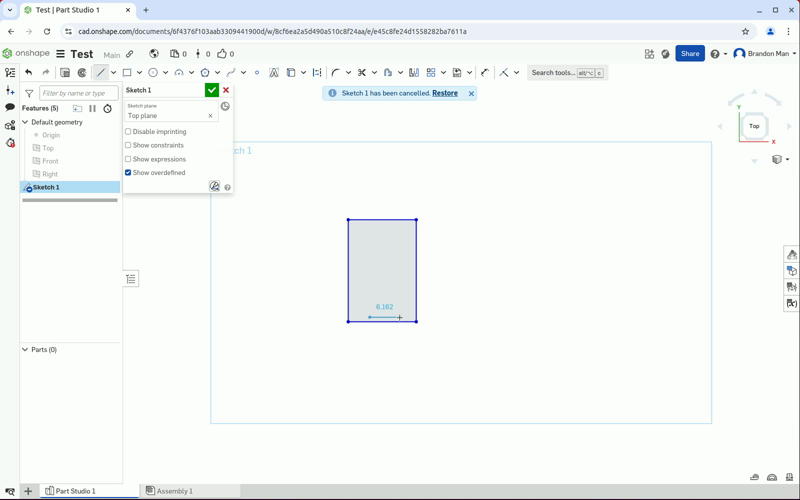
mouse_move(395, 317)
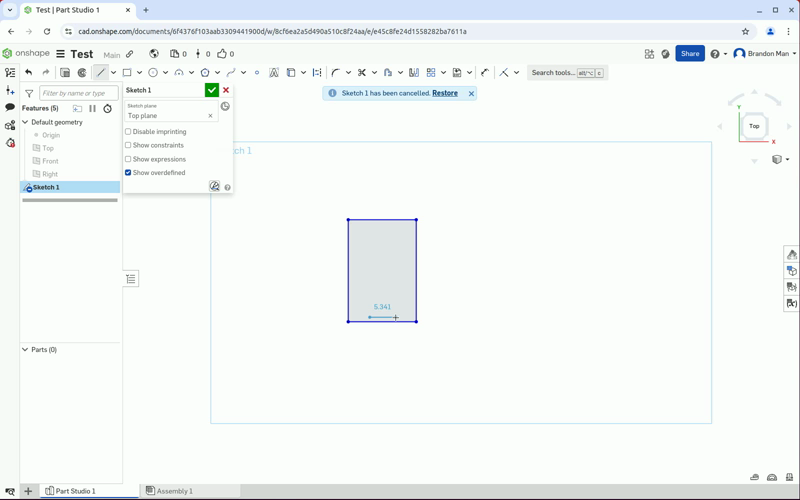
click(395, 317)
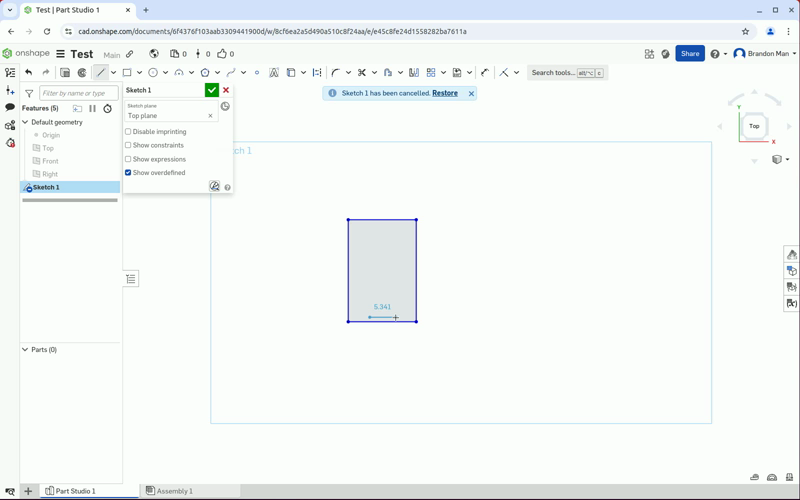
key_up(shift)
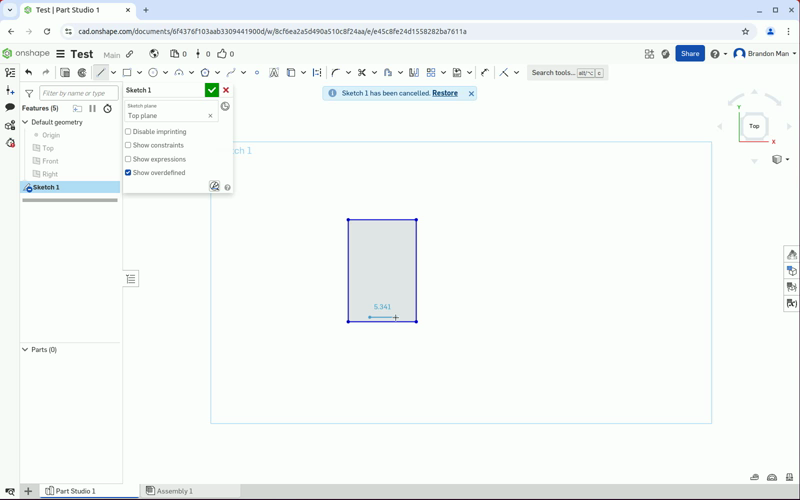
key_down(shift)
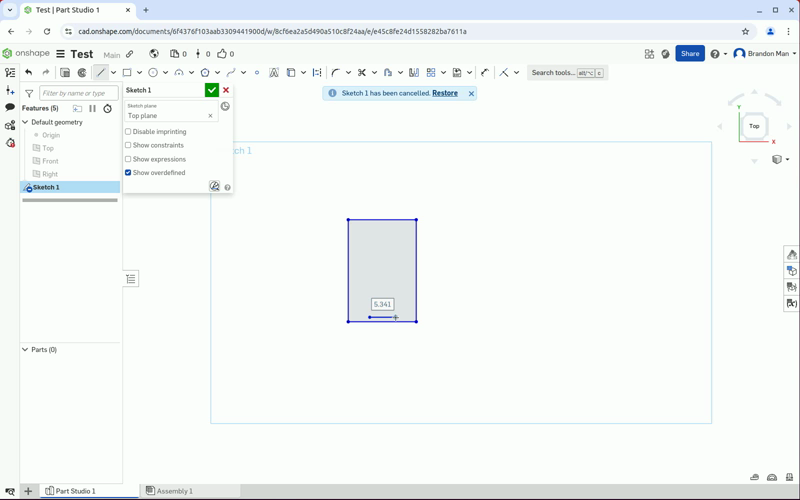
mouse_move(425, 317)
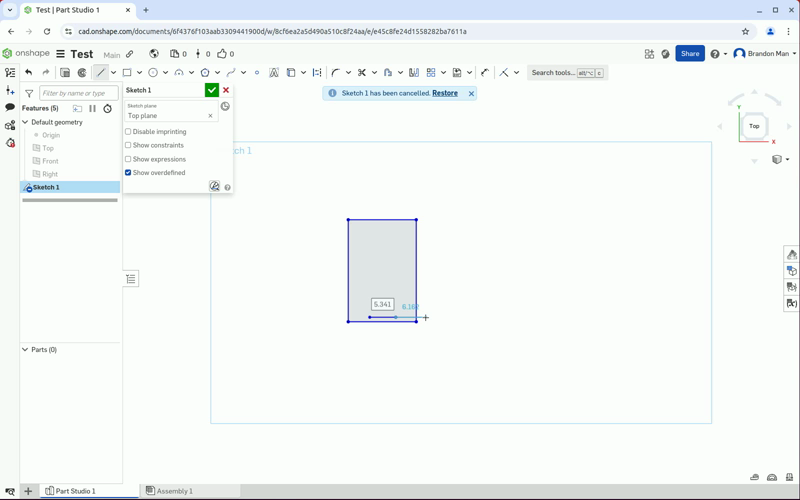
mouse_move(395, 304)
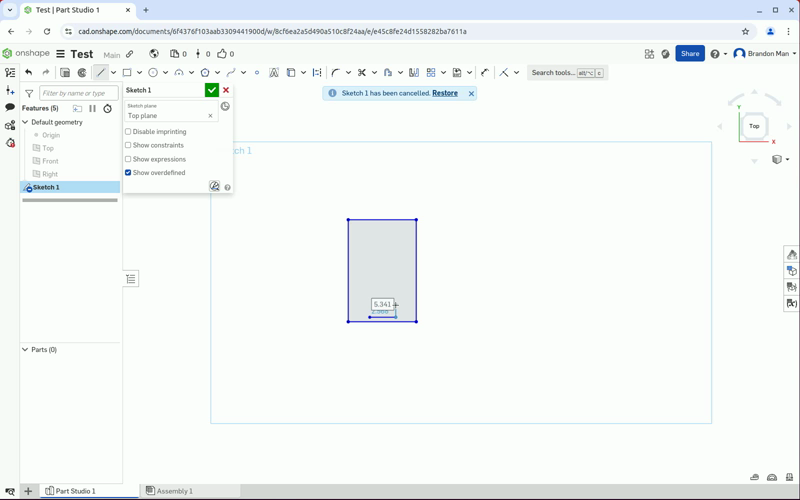
click(395, 304)
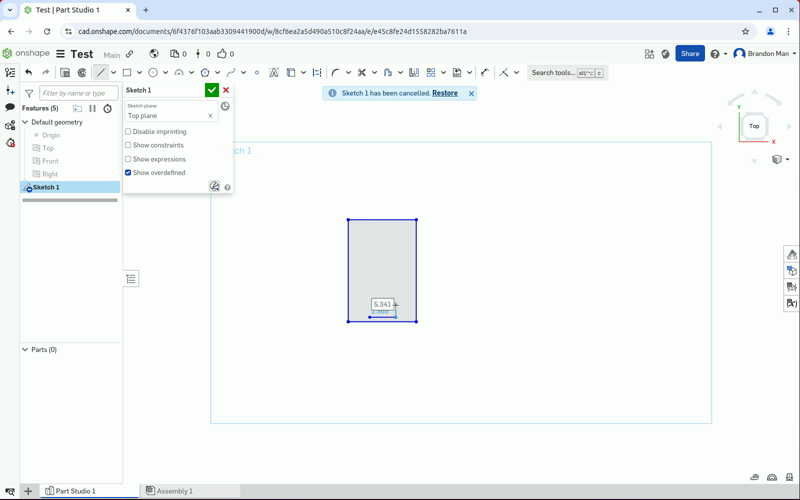
key_up(shift)
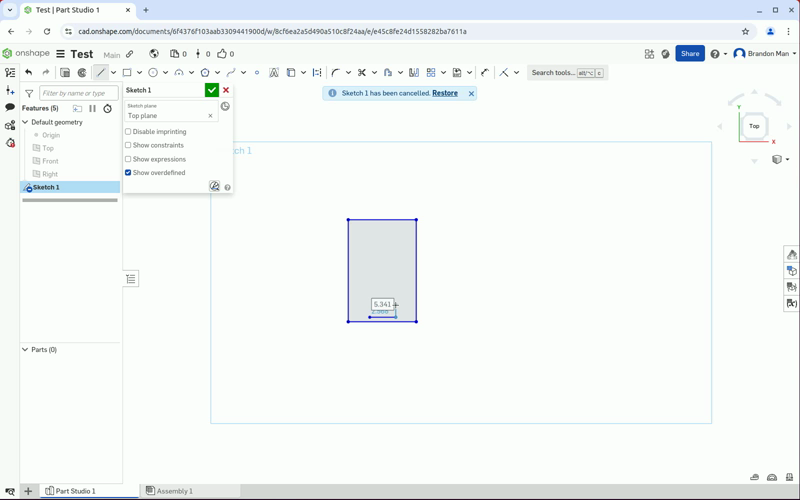
key_down(shift)
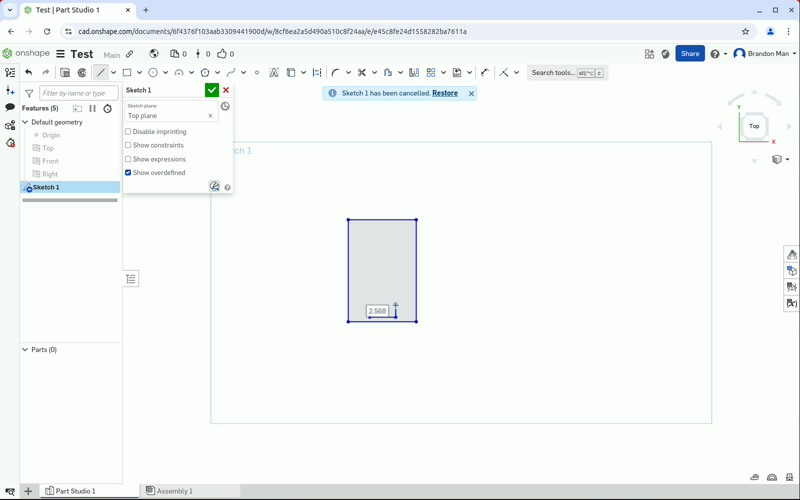
mouse_move(425, 304)
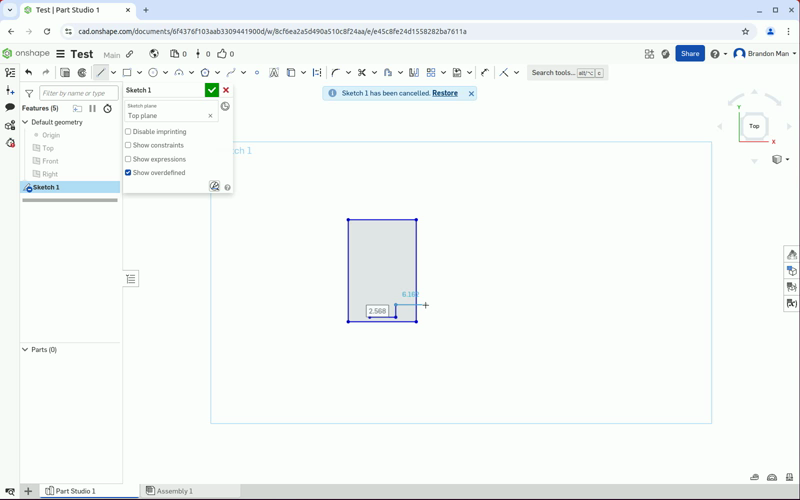
mouse_move(369, 304)
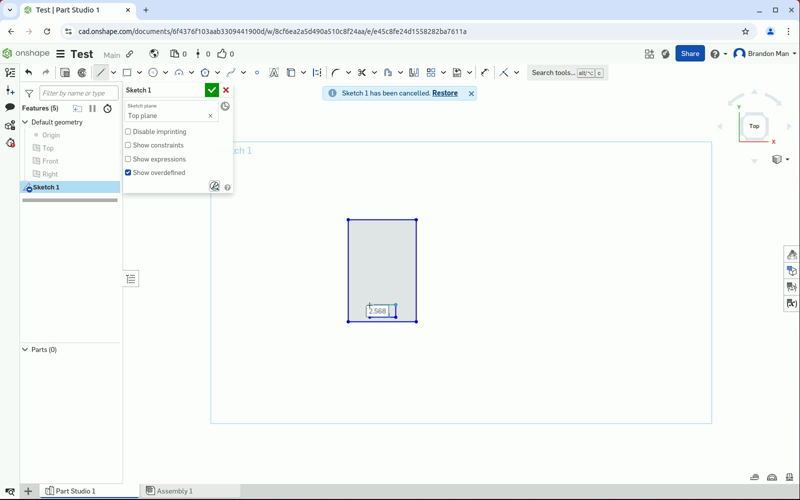
click(369, 304)
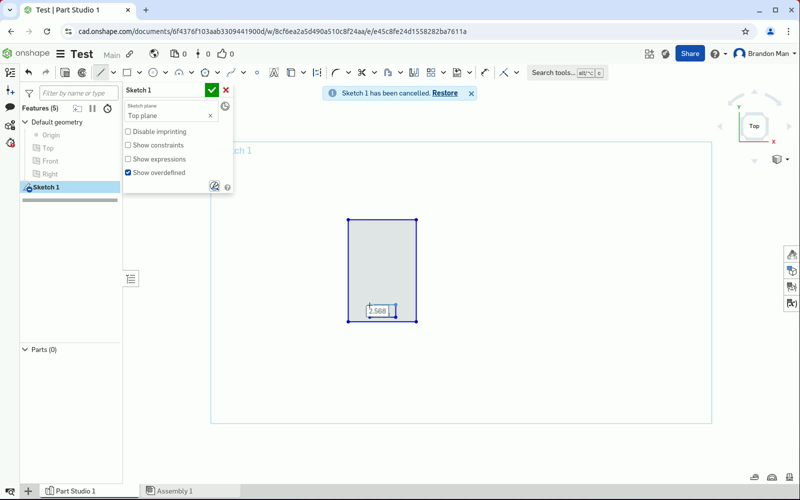
key_up(shift)
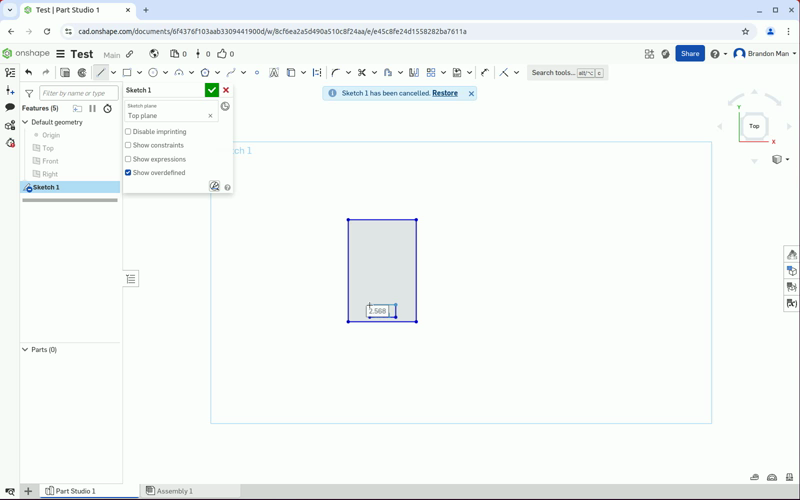
mouse_move(399, 304)
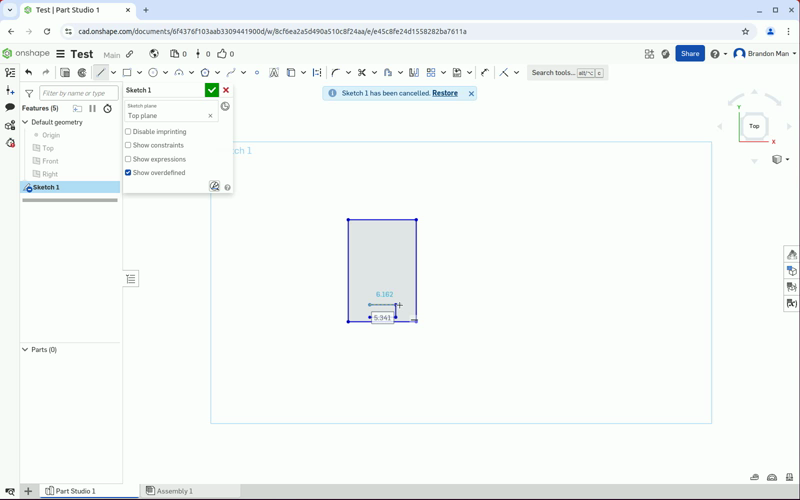
key_down(shift)
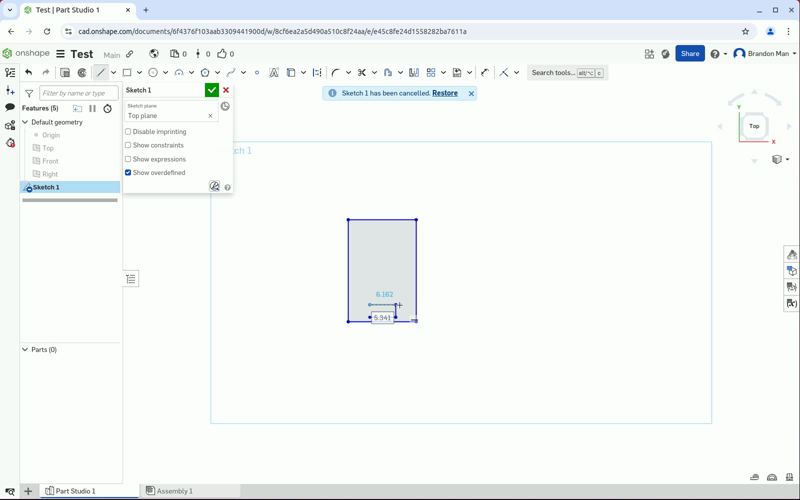
mouse_move(369, 317)
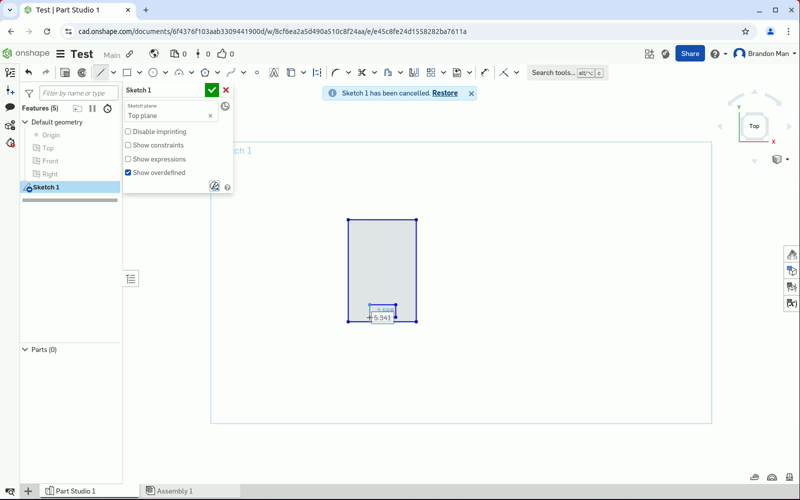
key_up(shift)
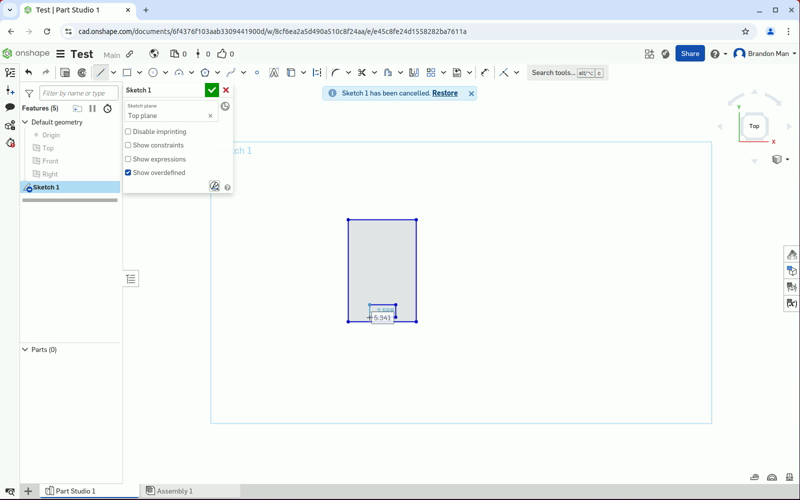
click(369, 317)
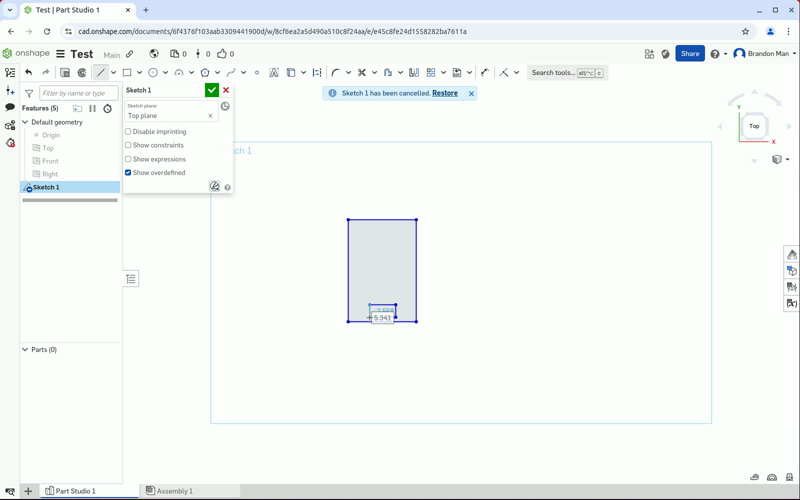
key(esc)
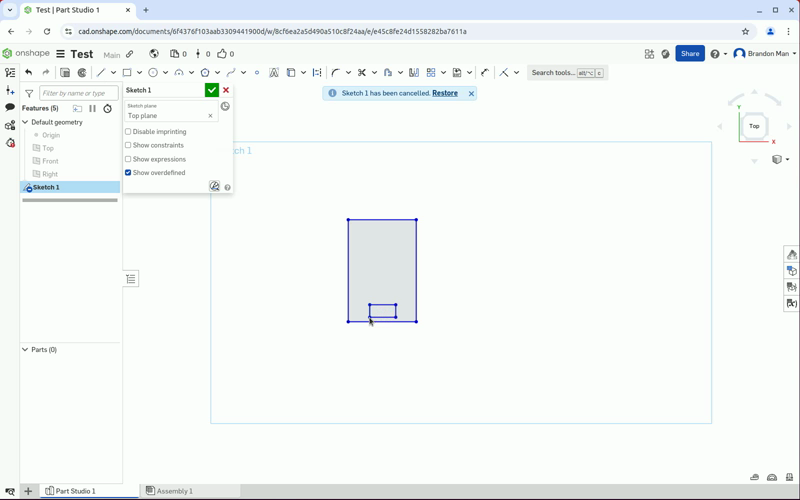
mouse_move(360, 301)
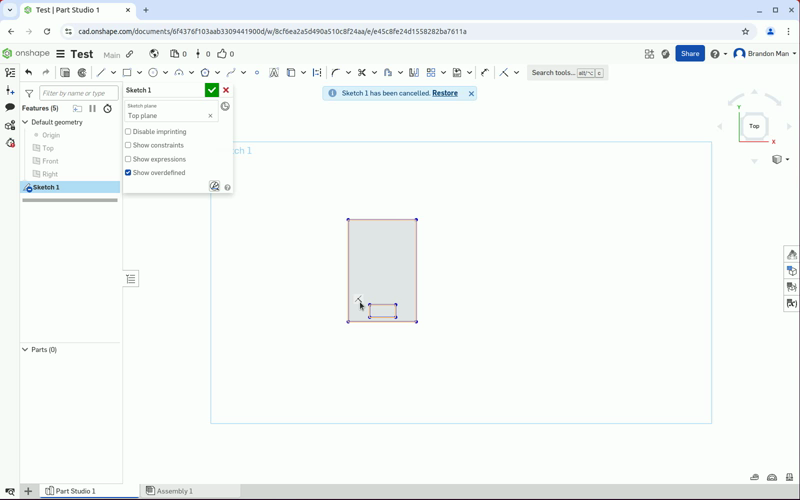
click(360, 301)
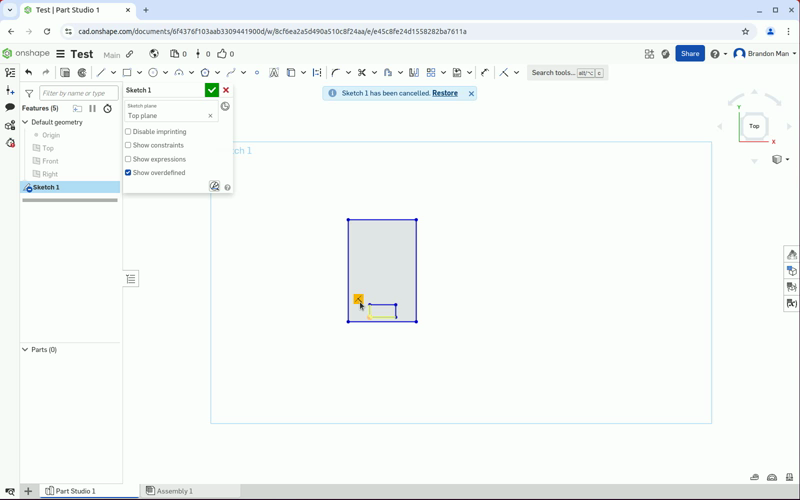
mouse_move(73, 352)
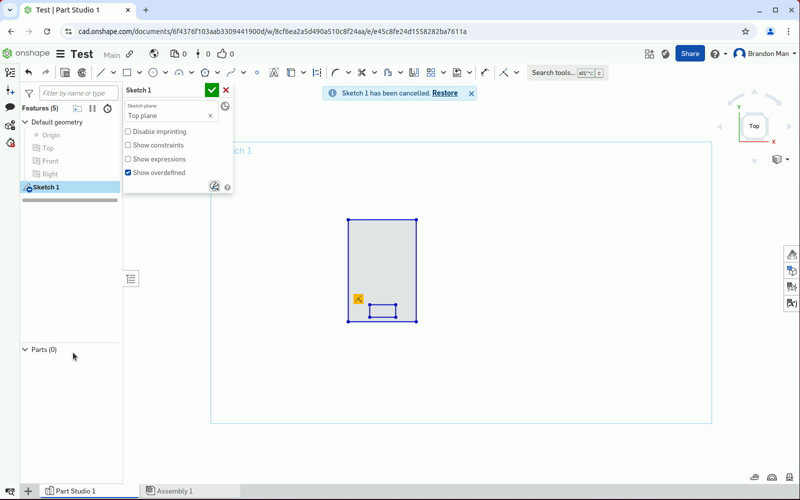
key(shift+y)
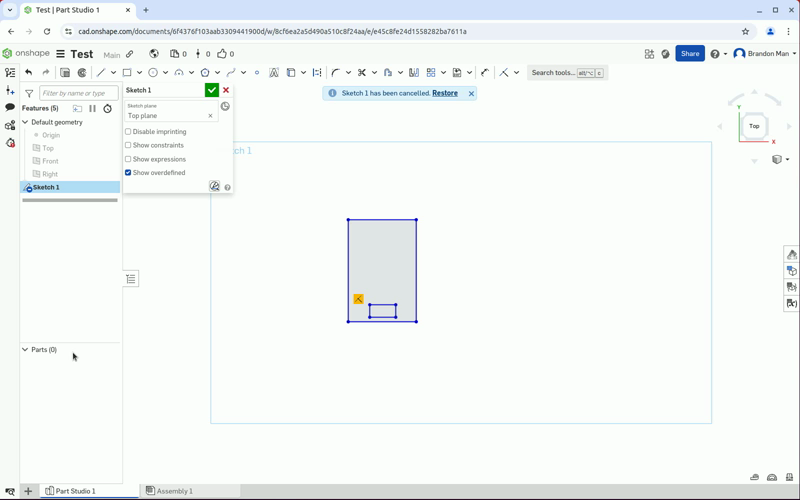
key(shift+e)
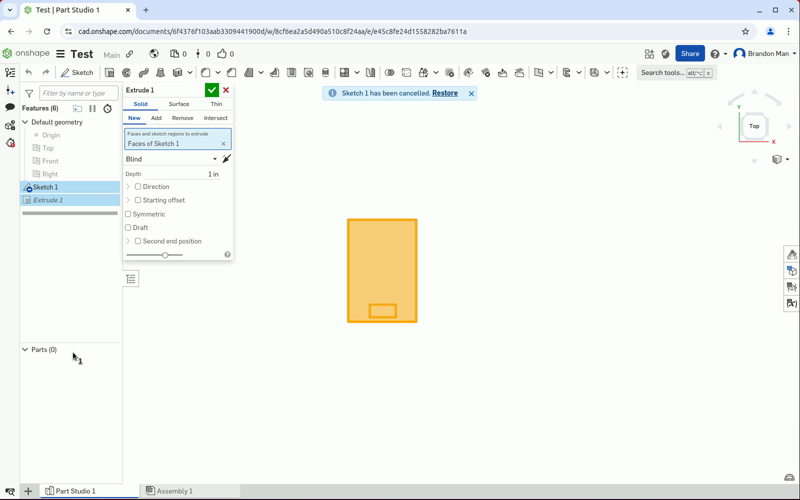
mouse_move(143, 106)
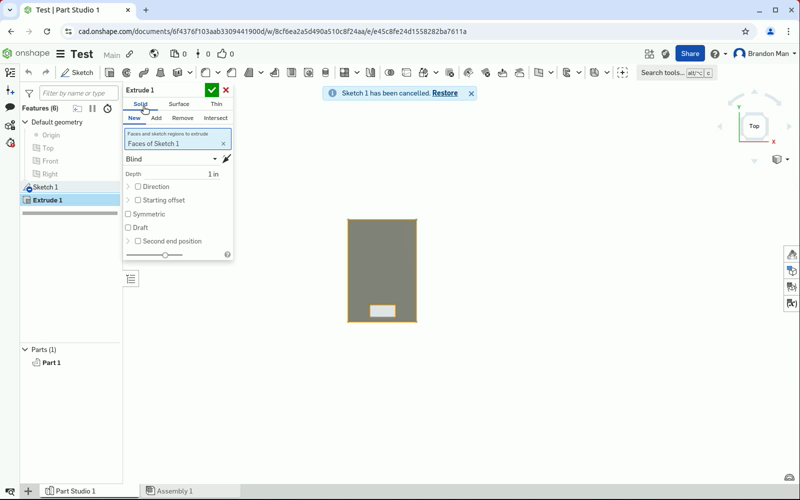
click(143, 106)
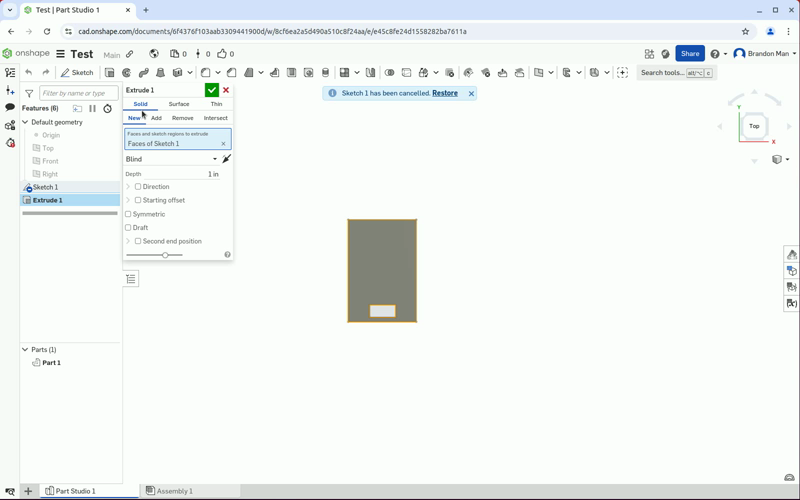
mouse_move(137, 120)
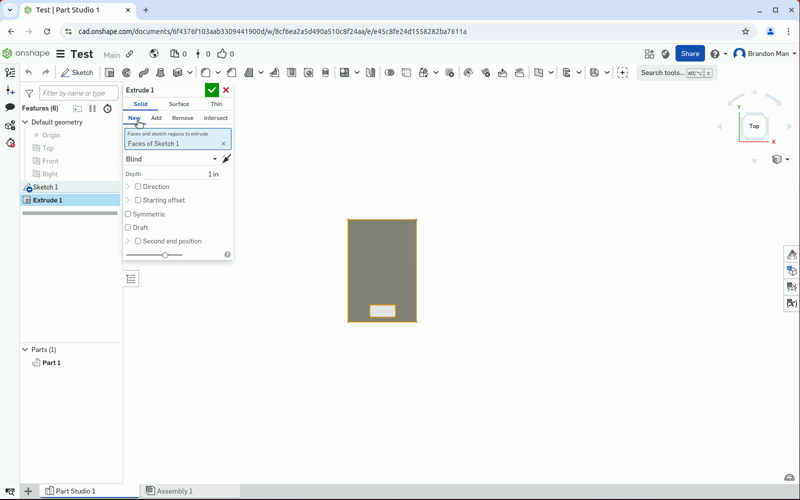
click(137, 120)
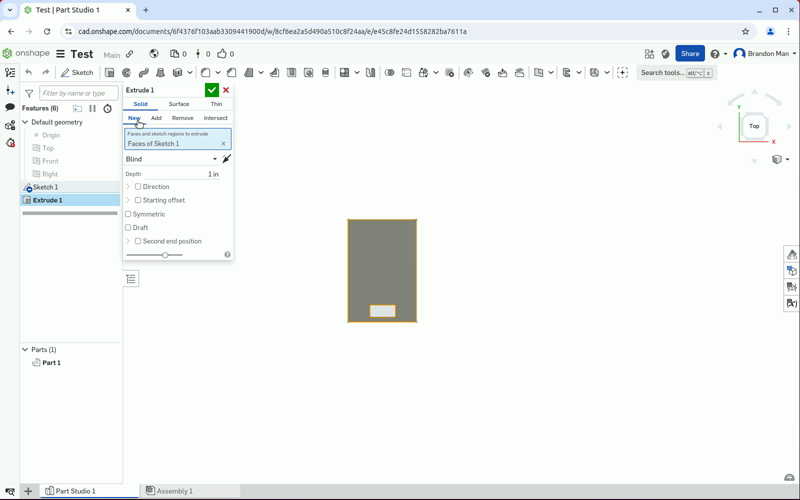
key(tab, 4)
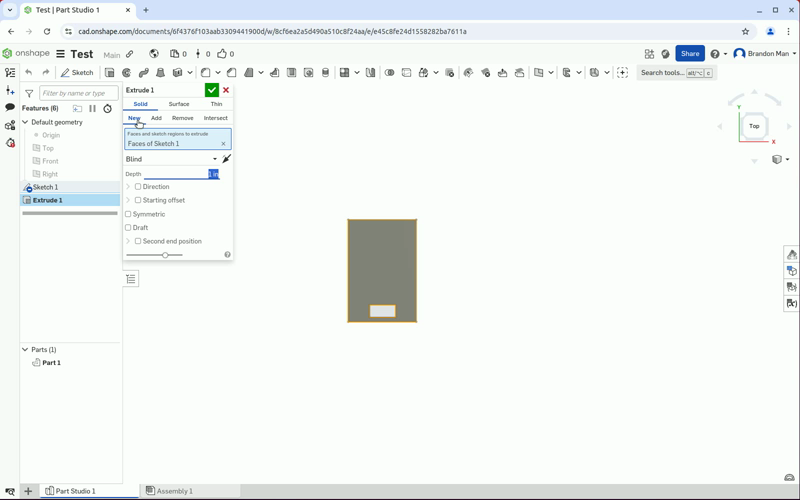
text(1.685)
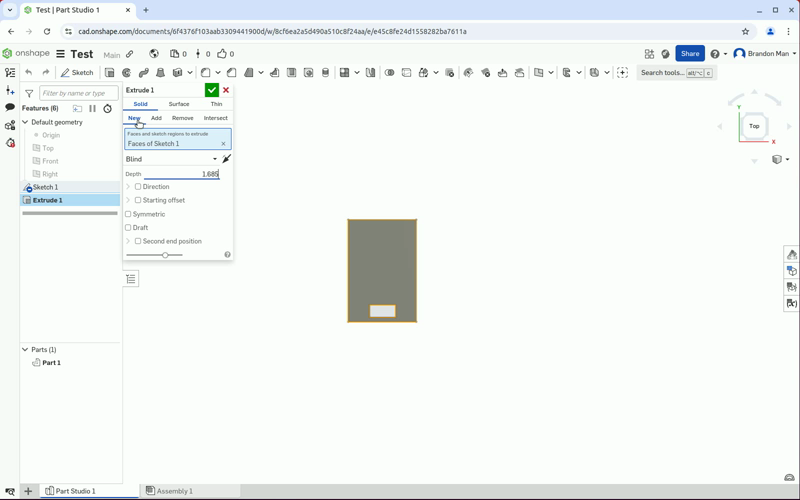
key(enter)
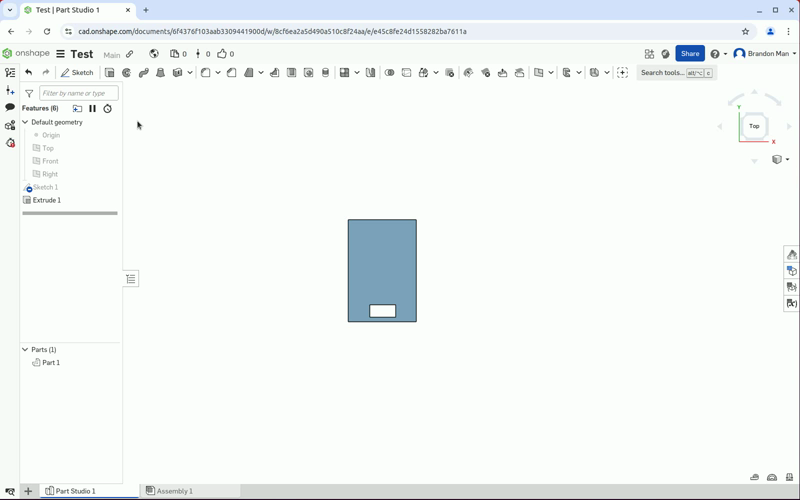
key(shift+h)
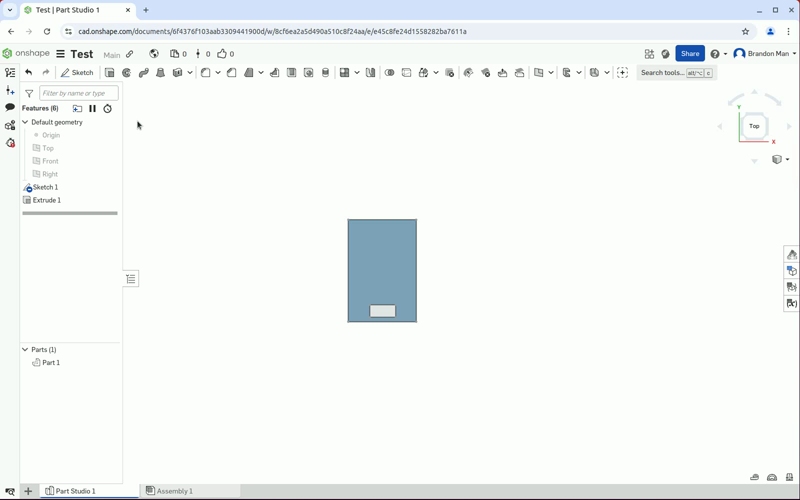
key(shift+h)
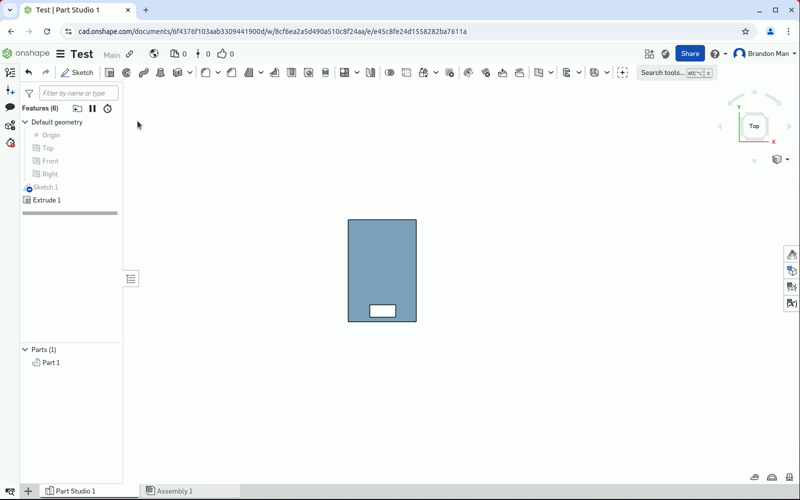
mouse_move(73, 189)
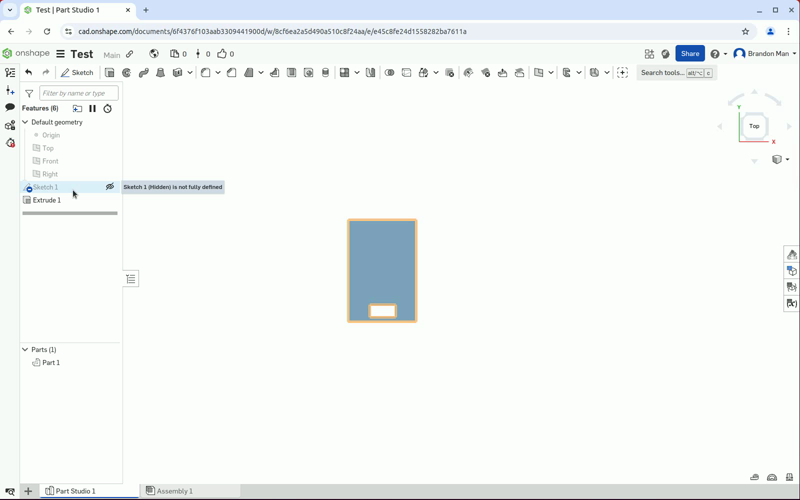
click(73, 189)
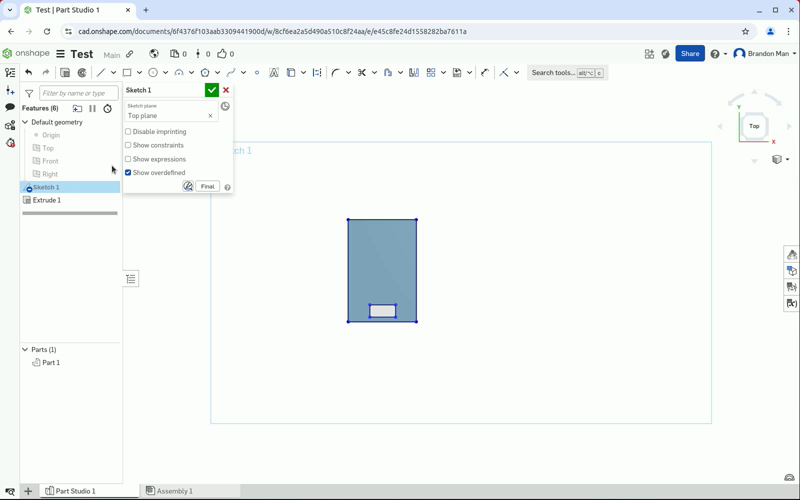
mouse_move(229, 92)
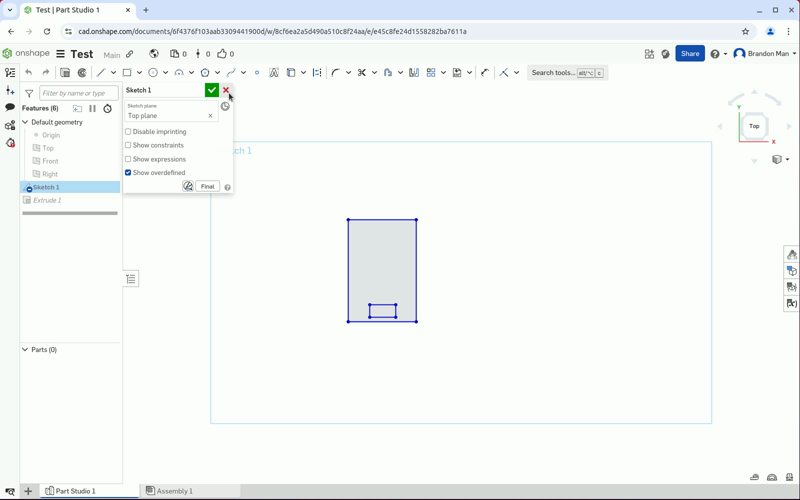
click(229, 92)
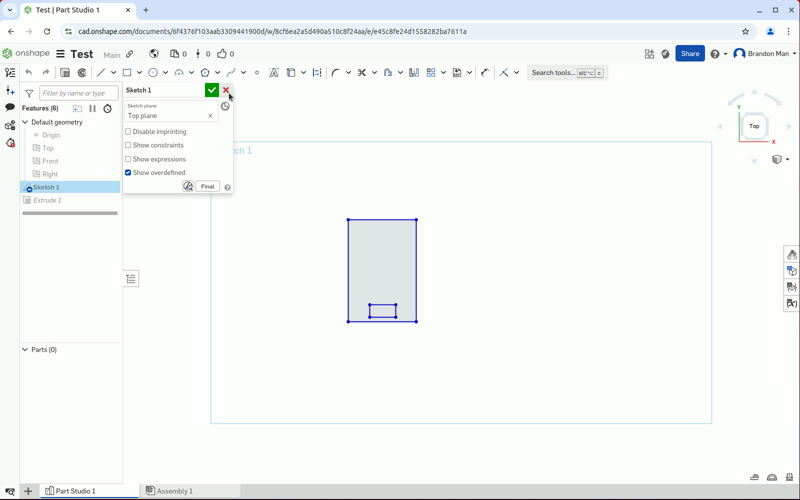
key(shift+s)
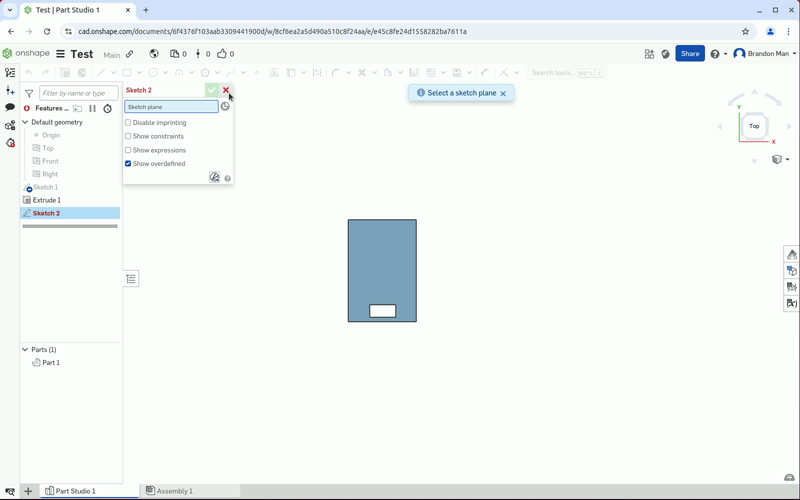
mouse_move(73, 150)
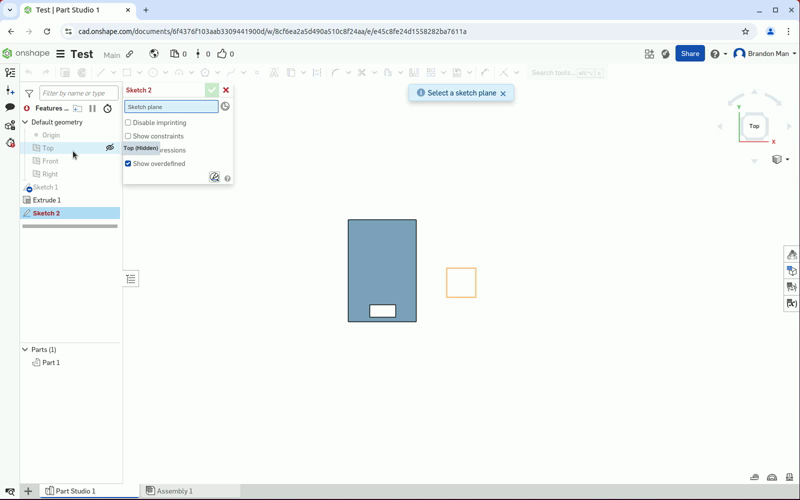
click(73, 150)
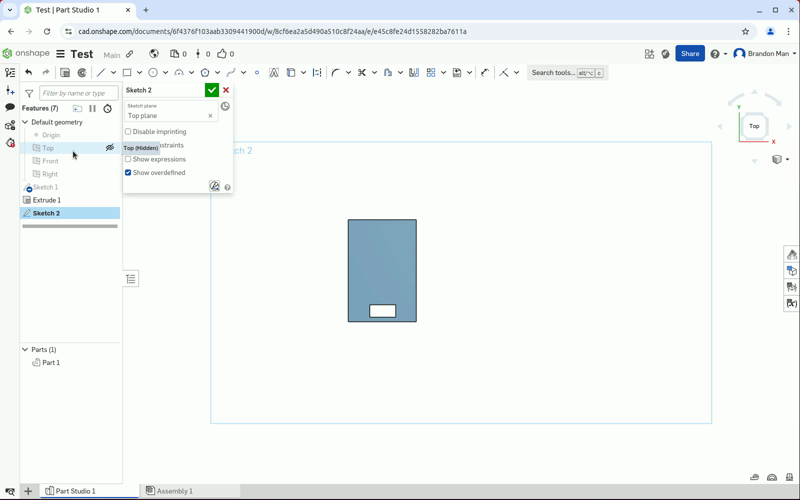
mouse_move(73, 352)
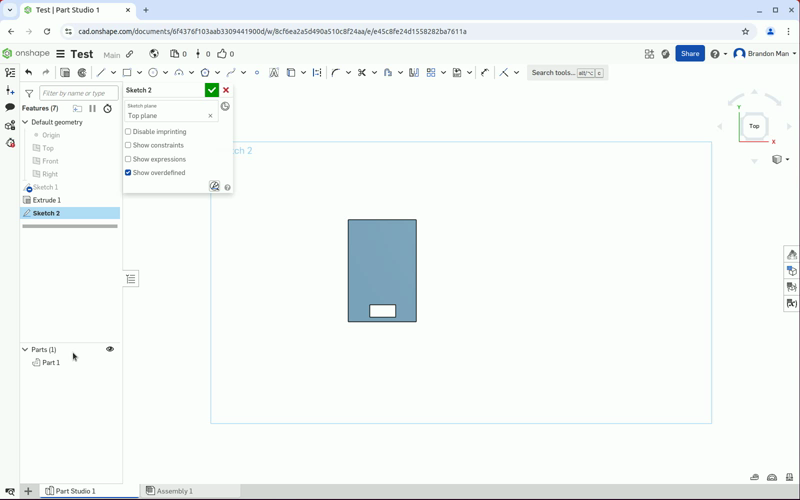
key(y)
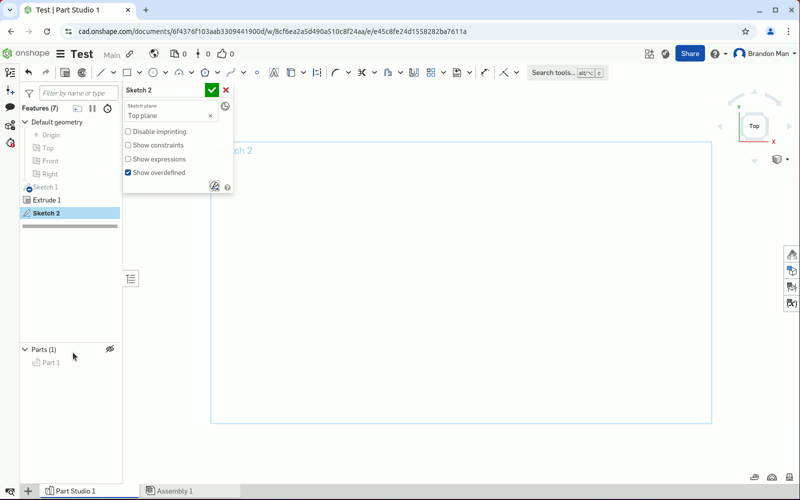
key(l)
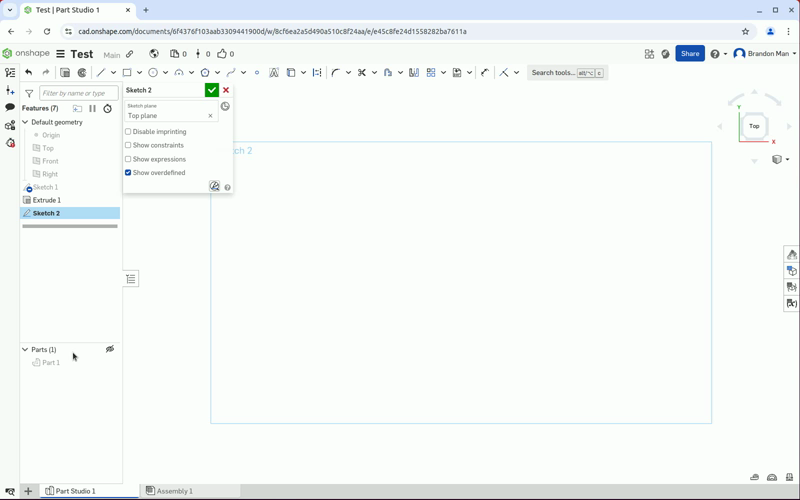
key_down(shift)
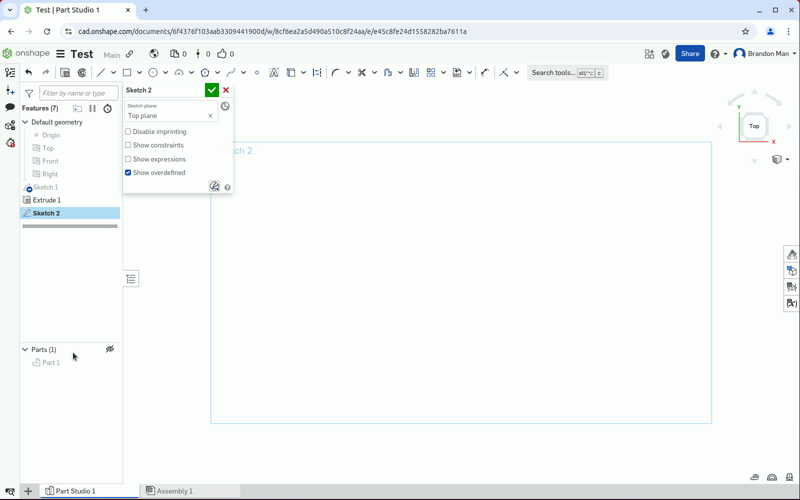
mouse_move(429, 325)
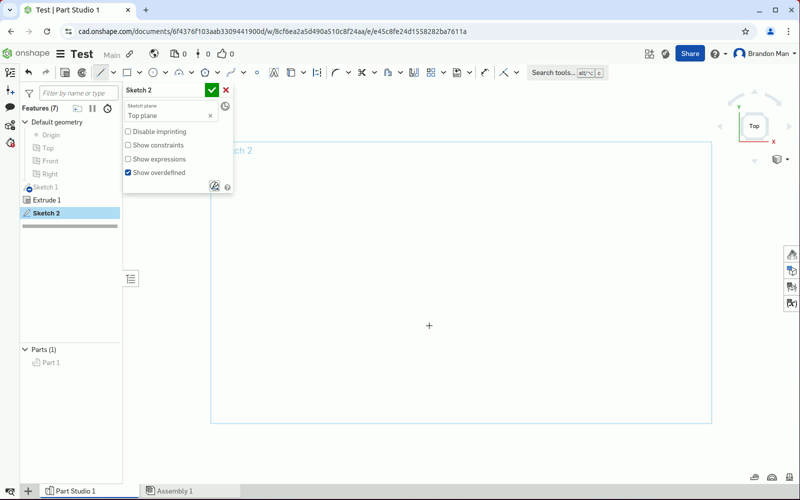
click(429, 325)
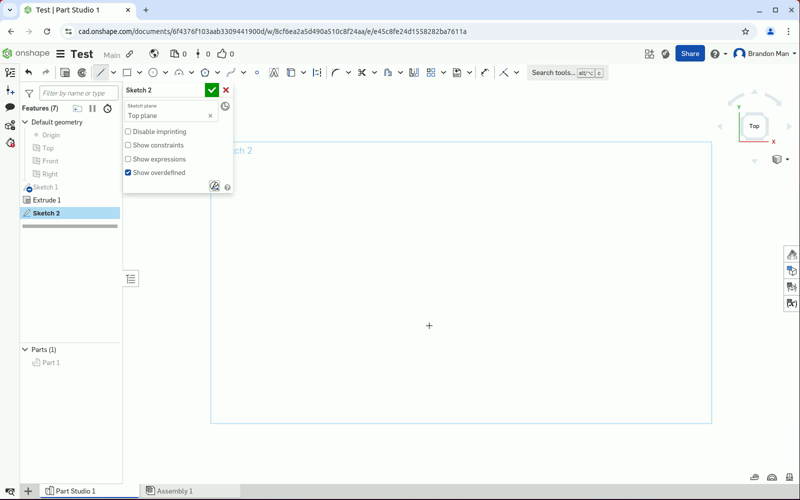
key_up(shift)
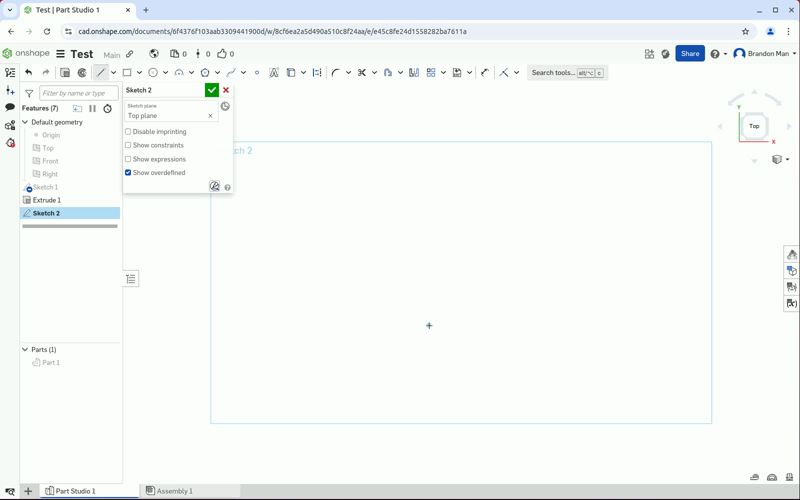
key_down(shift)
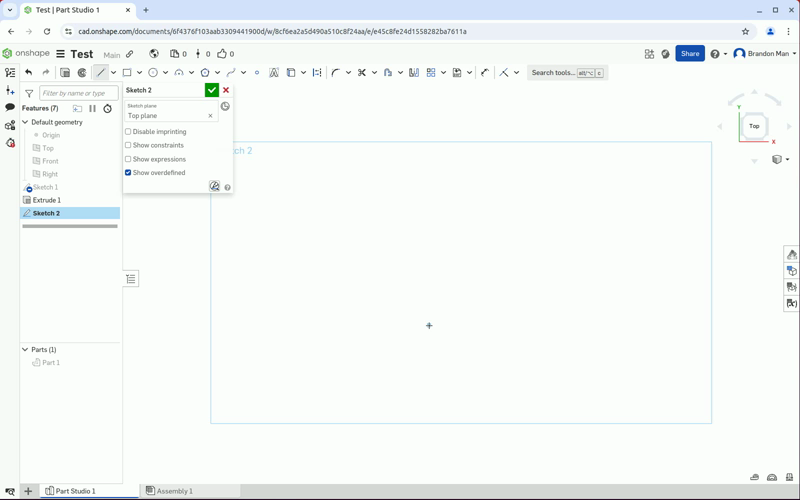
mouse_move(496, 325)
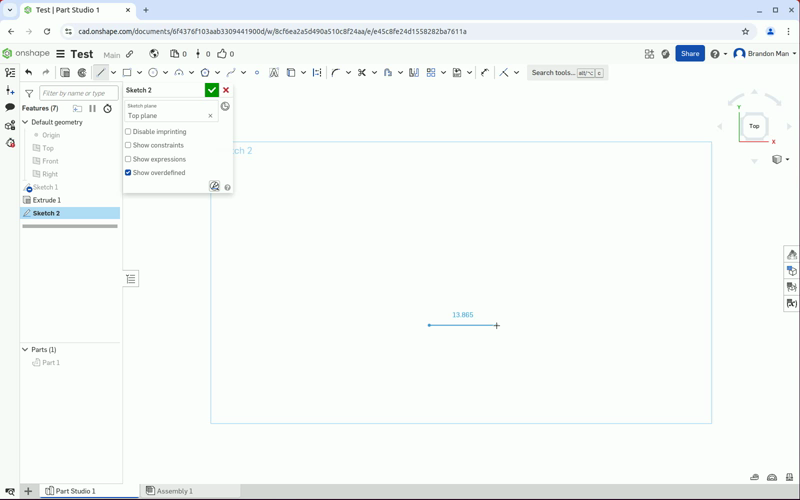
click(496, 325)
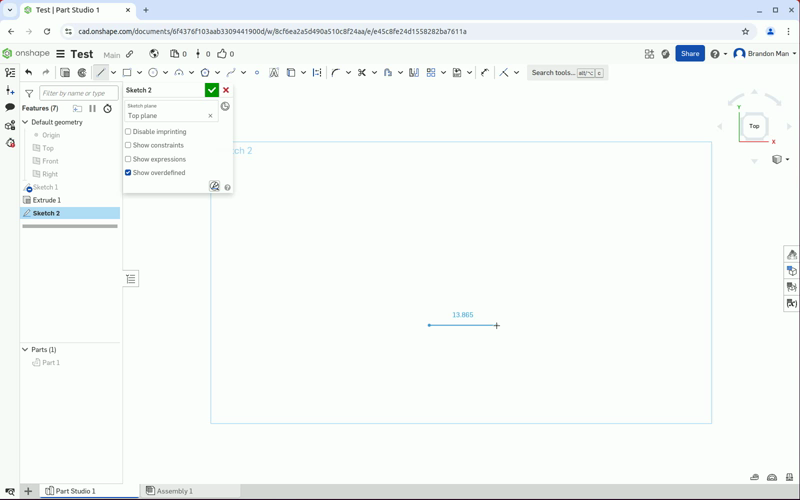
key_up(shift)
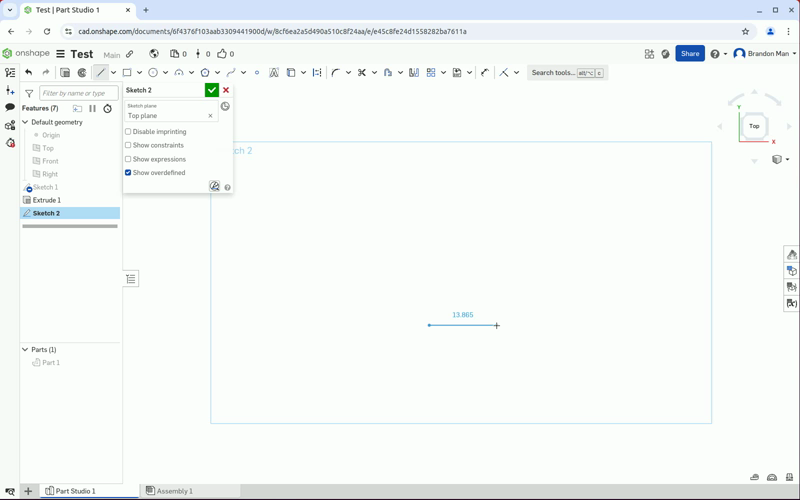
key_down(shift)
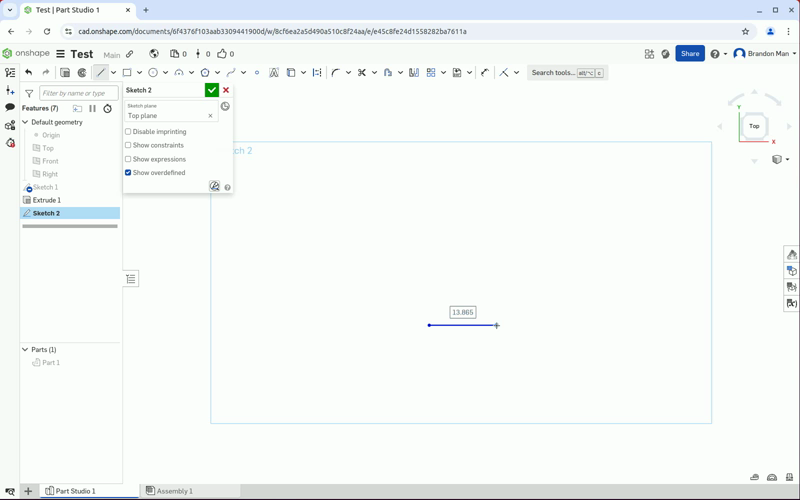
mouse_move(496, 240)
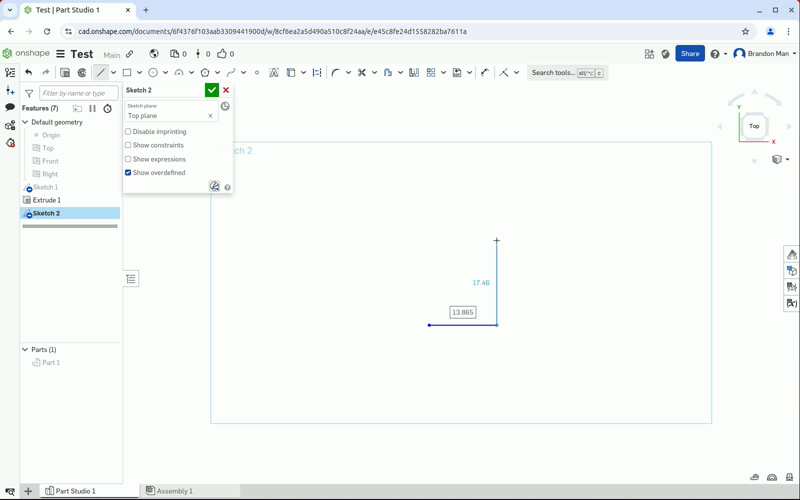
click(496, 240)
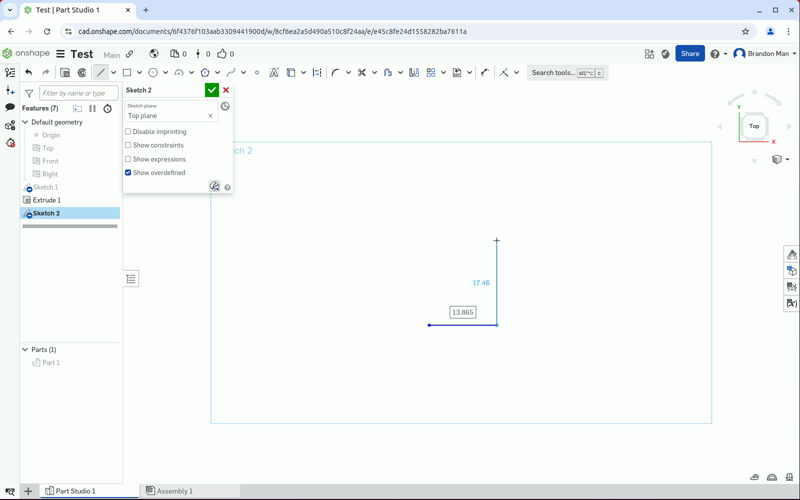
key_up(shift)
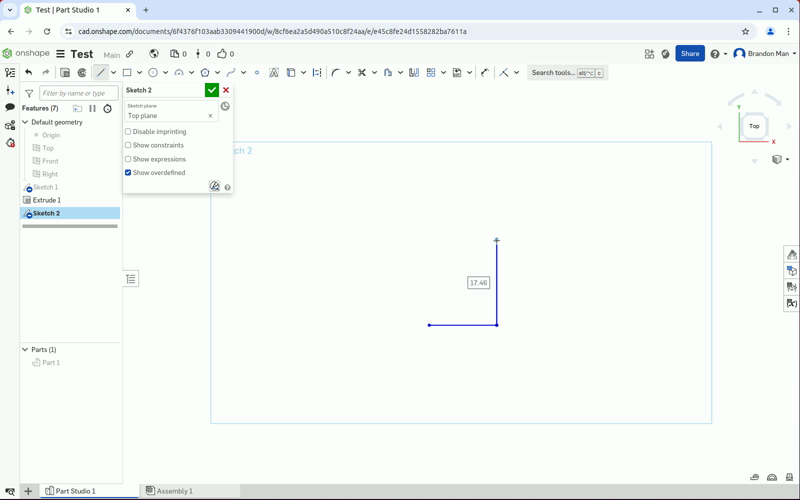
key_down(shift)
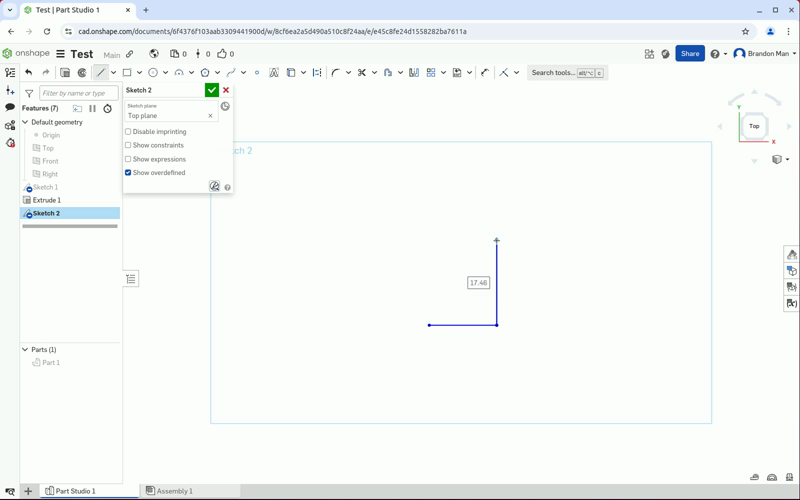
mouse_move(429, 240)
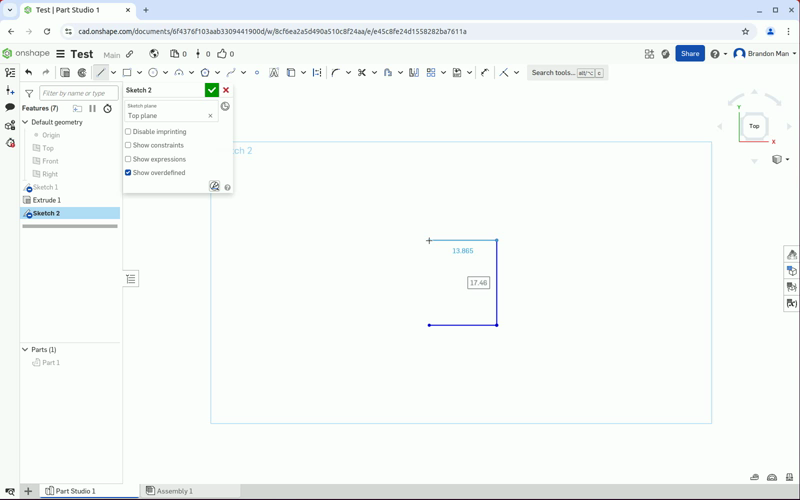
click(429, 240)
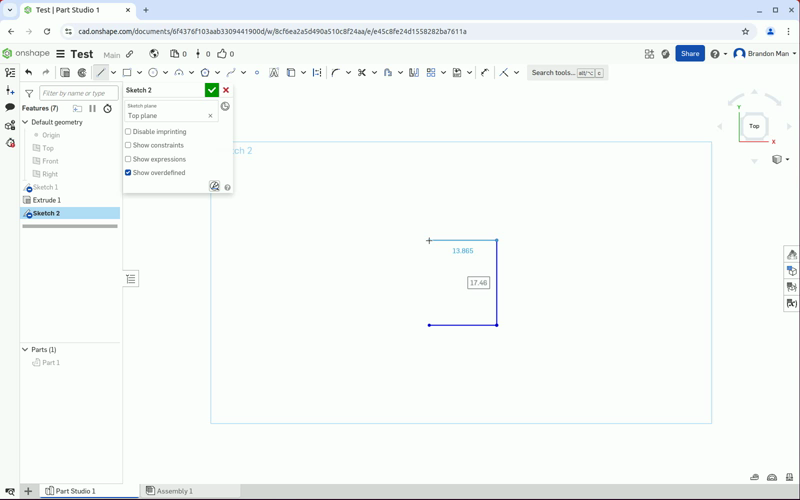
key_up(shift)
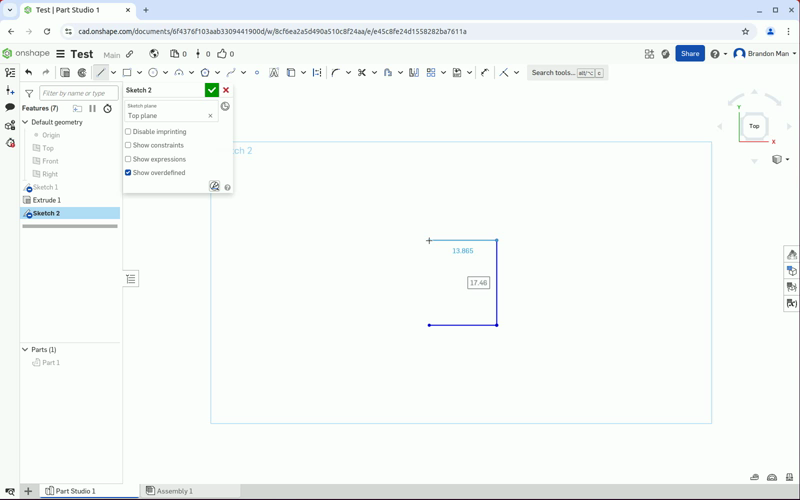
key_down(shift)
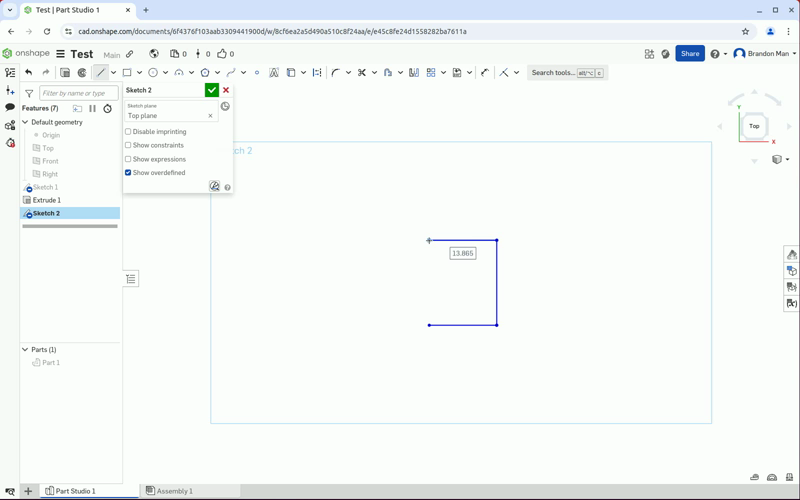
mouse_move(429, 325)
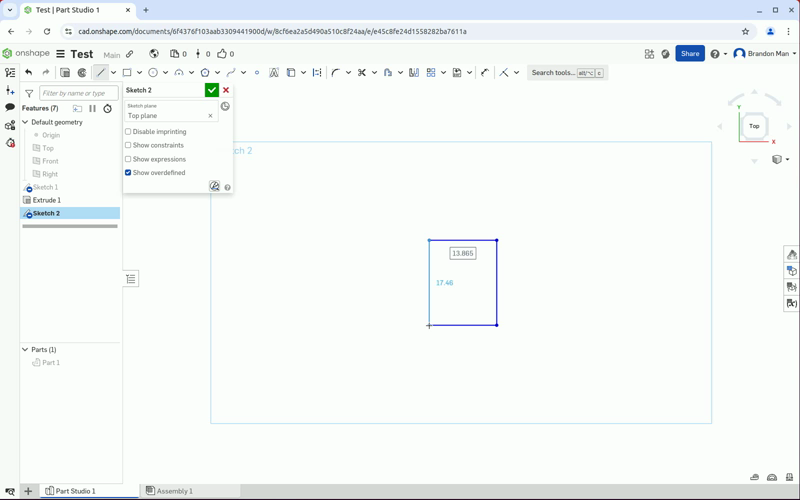
key_up(shift)
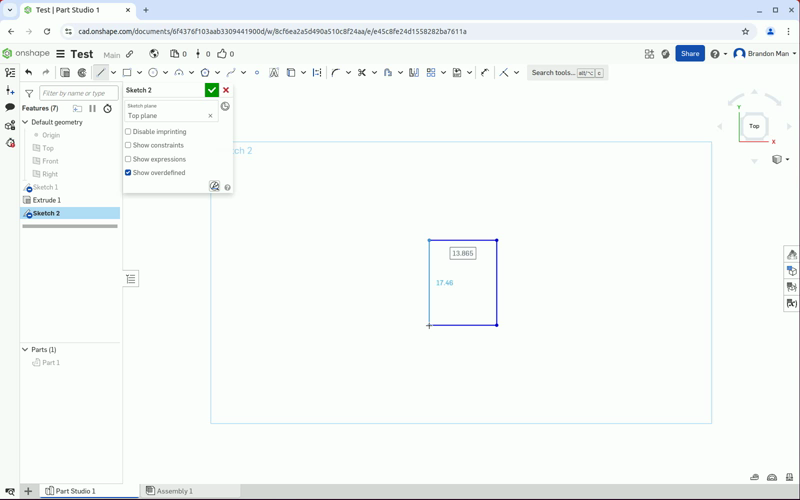
click(429, 325)
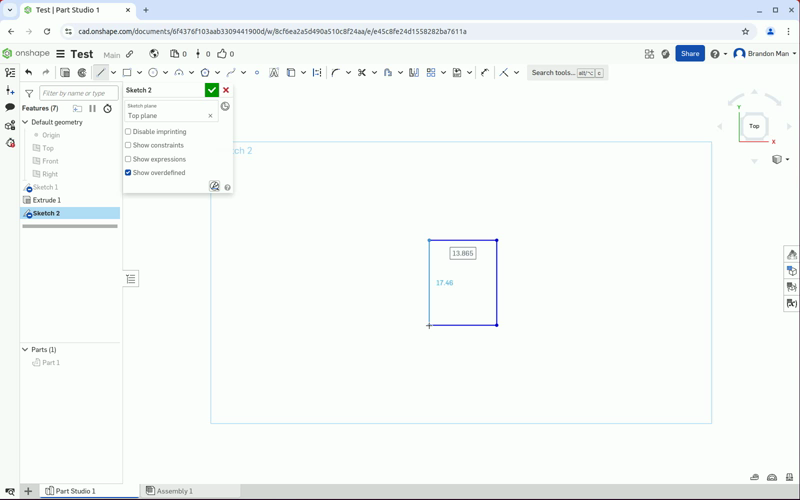
key(esc)
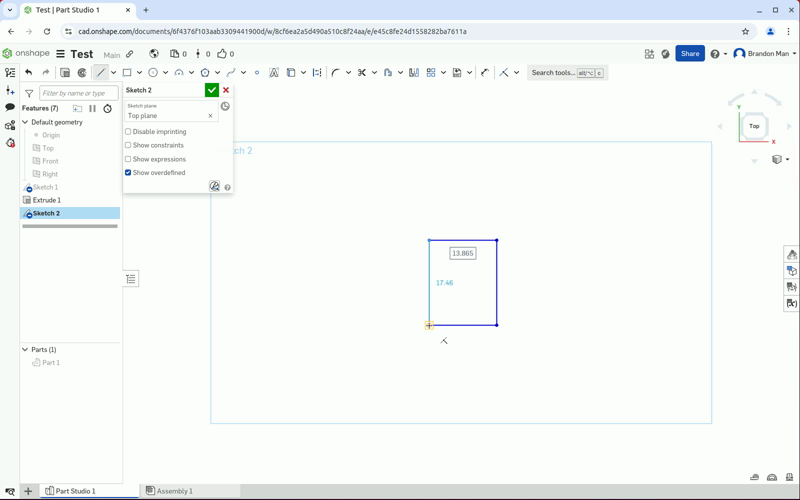
mouse_move(492, 302)
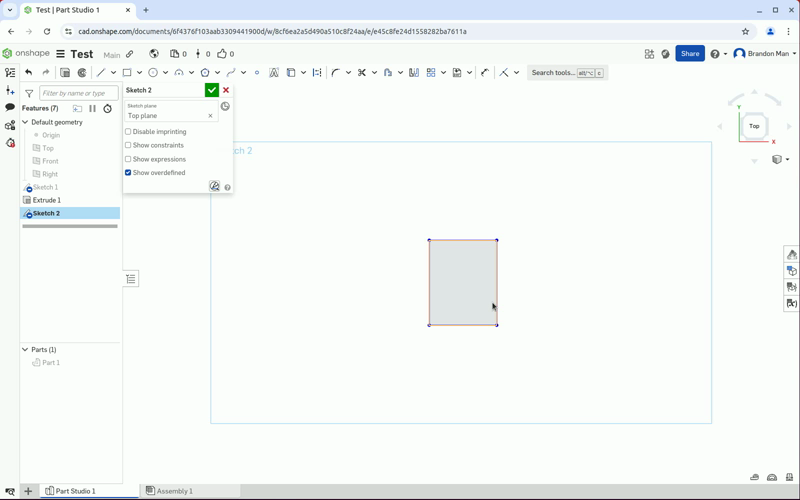
click(492, 302)
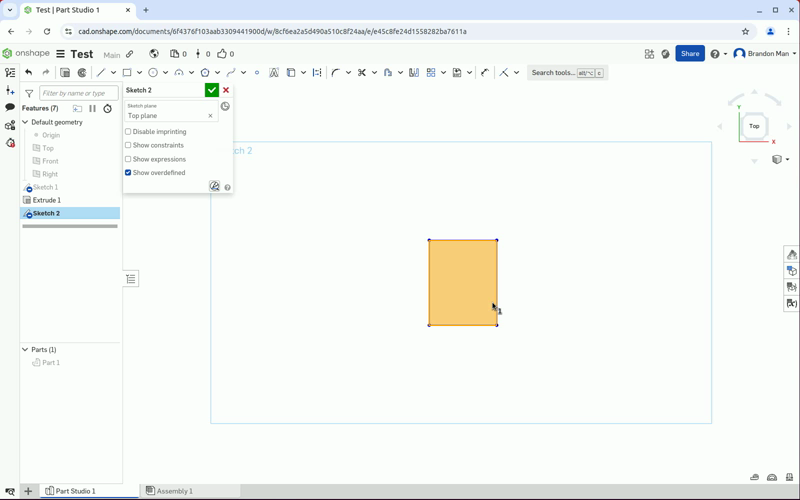
mouse_move(73, 352)
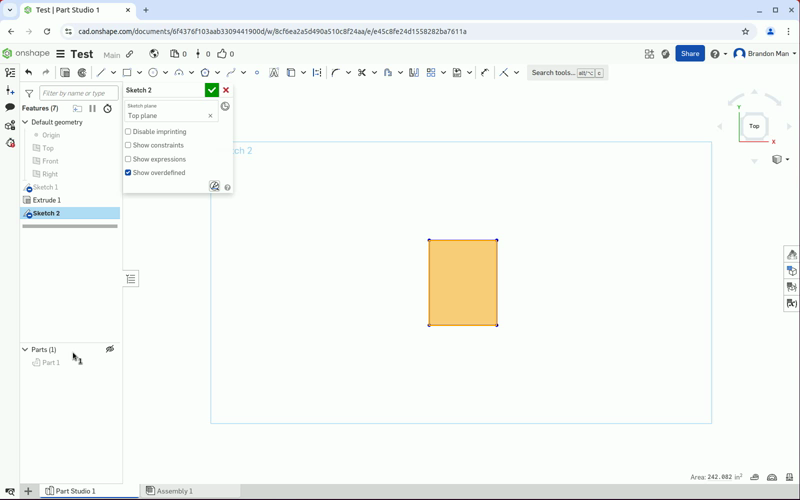
key(shift+y)
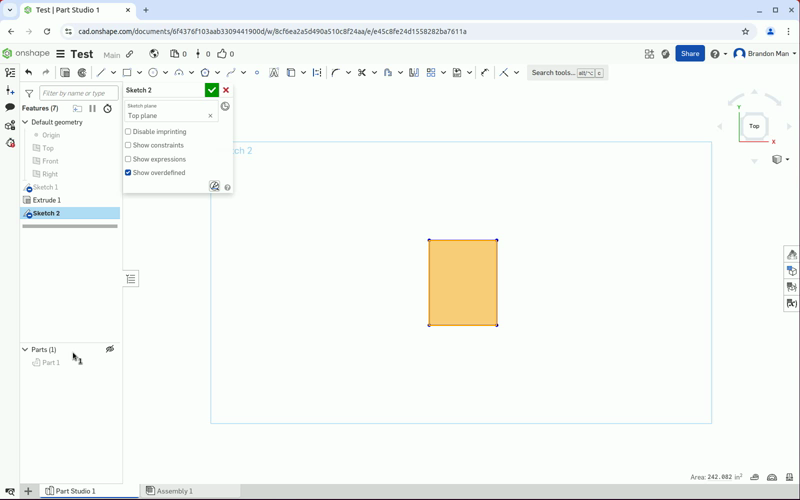
key(shift+e)
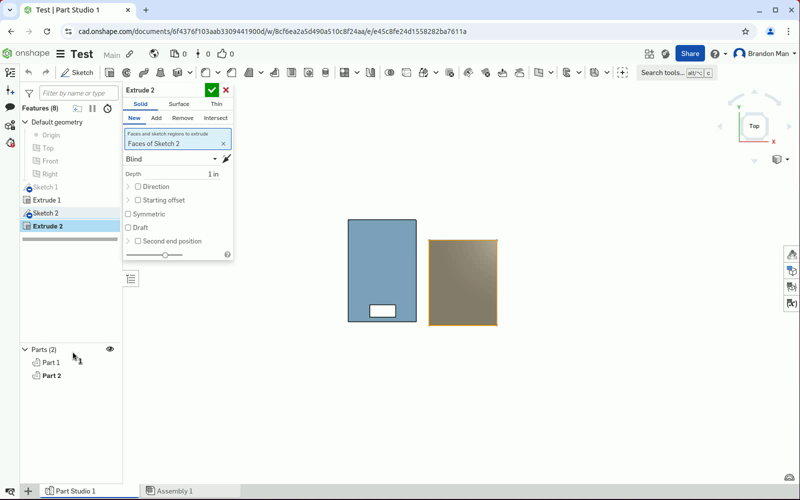
mouse_move(143, 106)
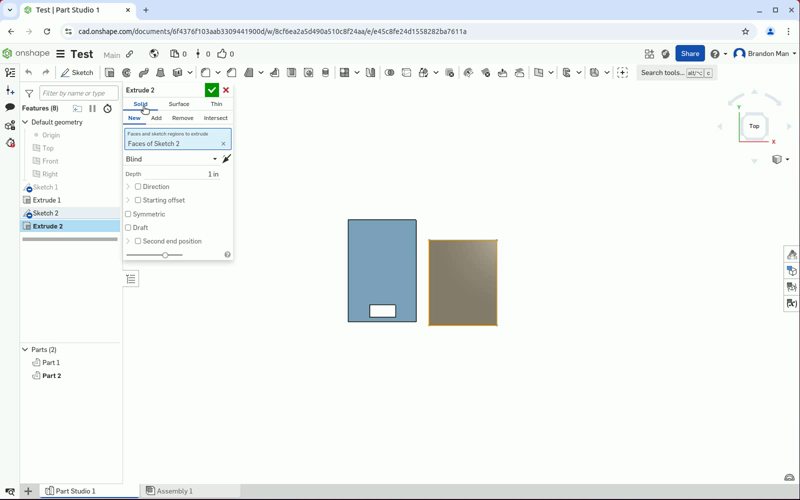
click(143, 106)
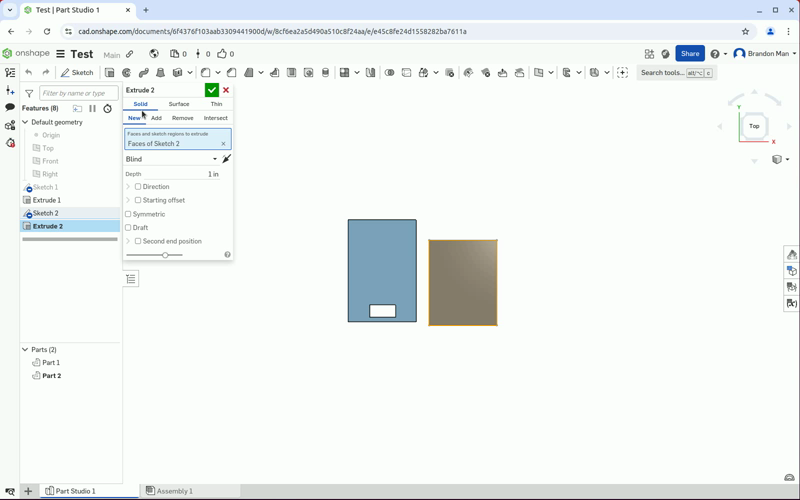
mouse_move(137, 120)
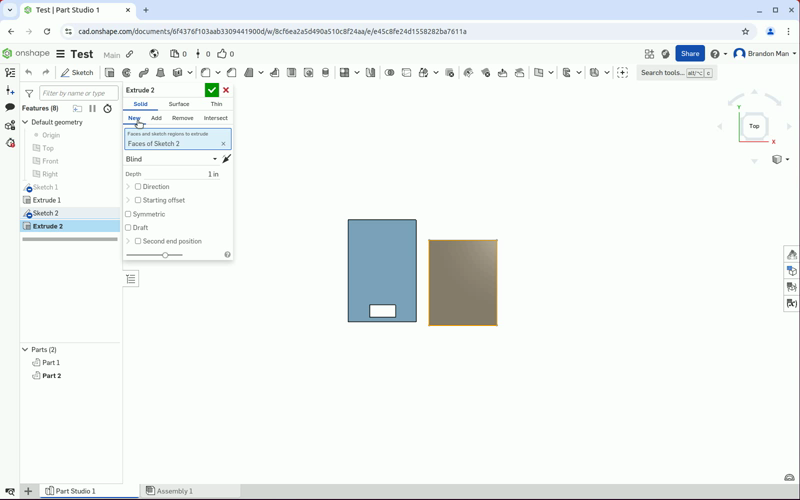
click(137, 120)
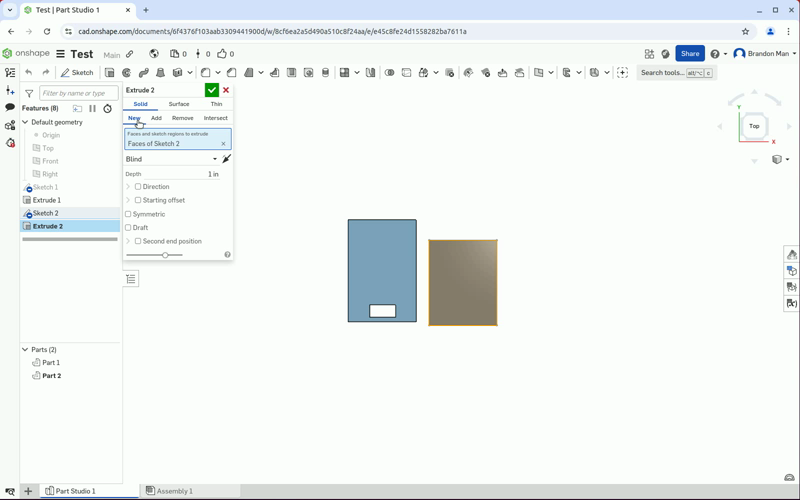
key(tab, 4)
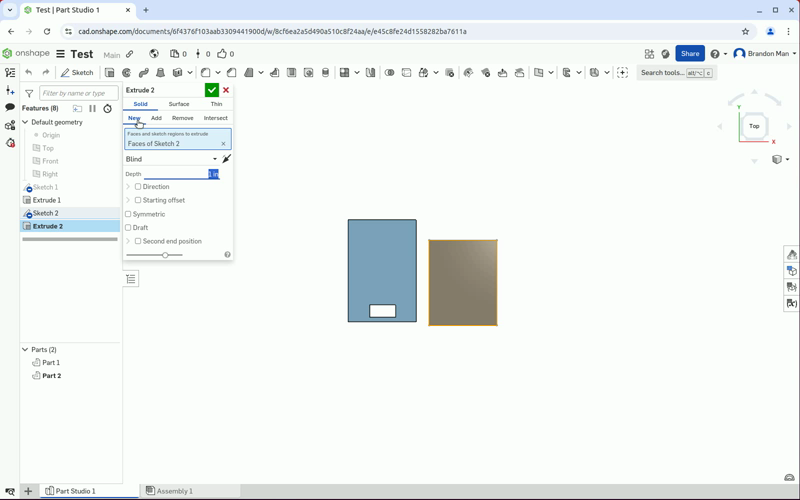
text(1.685)
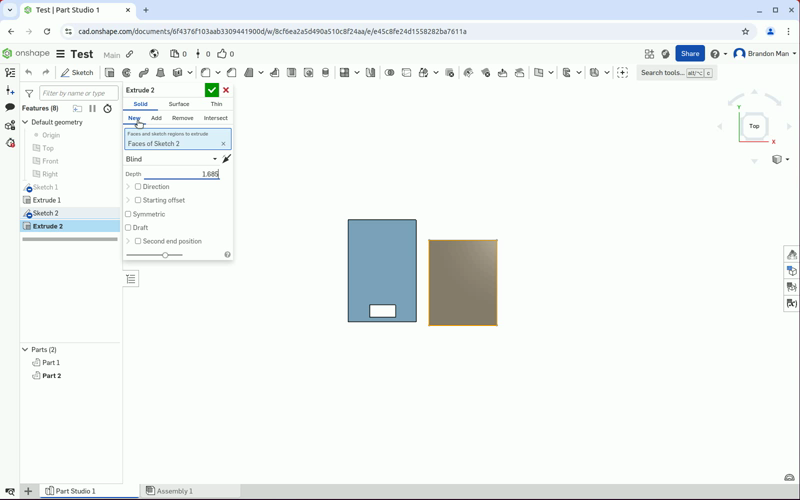
key(enter)
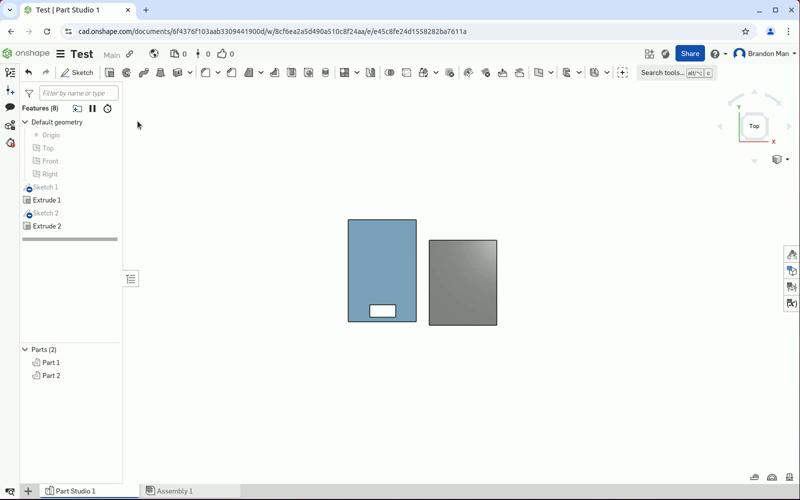
key(shift+h)
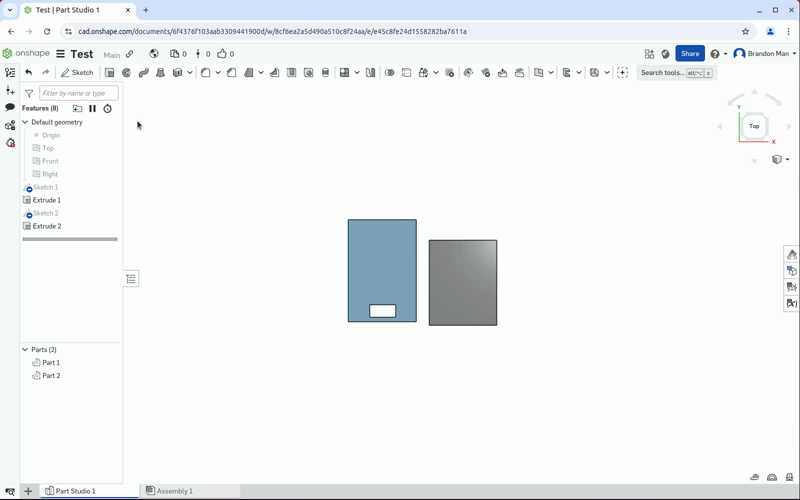
key(shift+h)
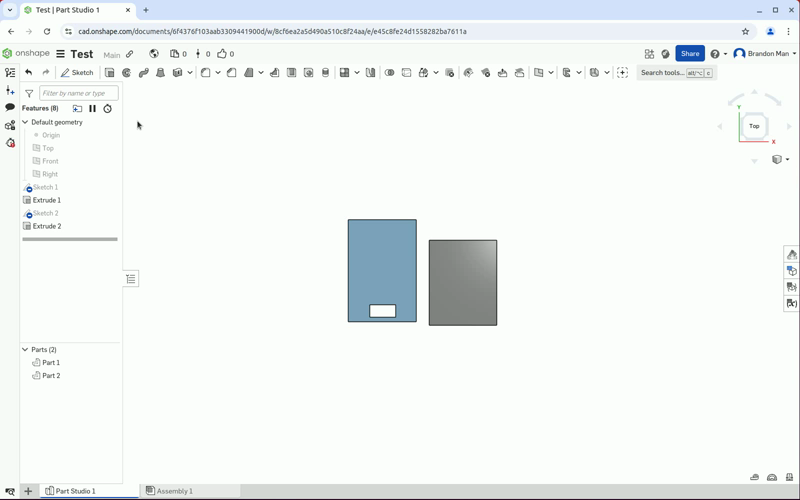
mouse_move(73, 189)
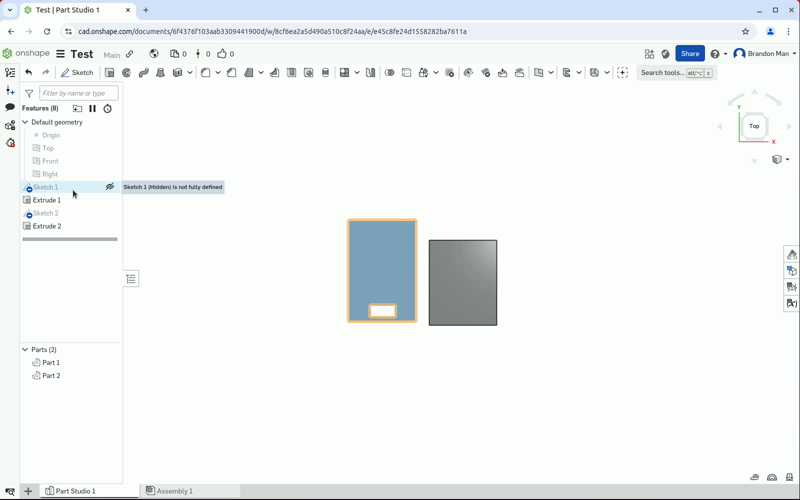
click(73, 189)
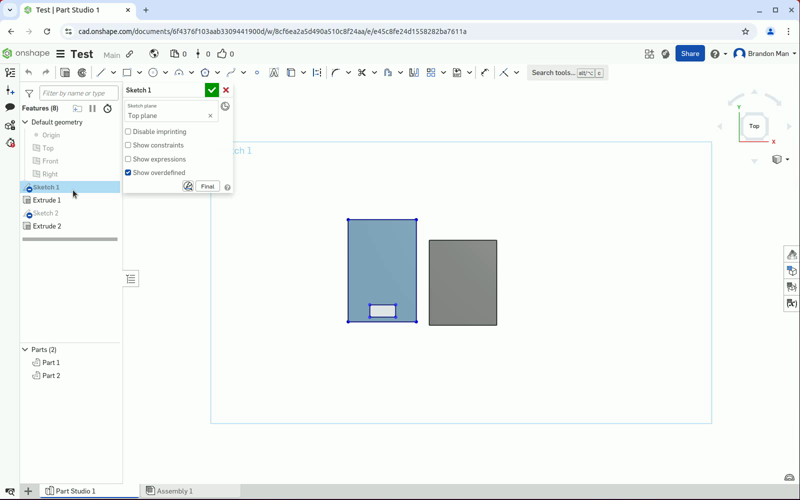
mouse_move(229, 92)
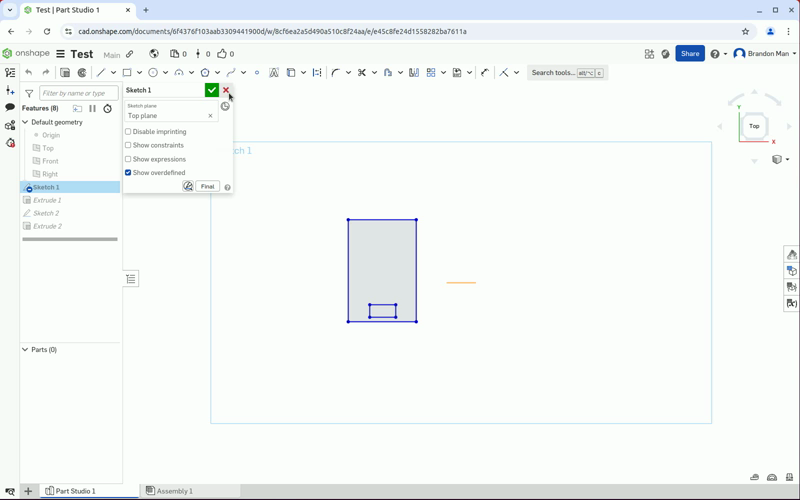
click(229, 92)
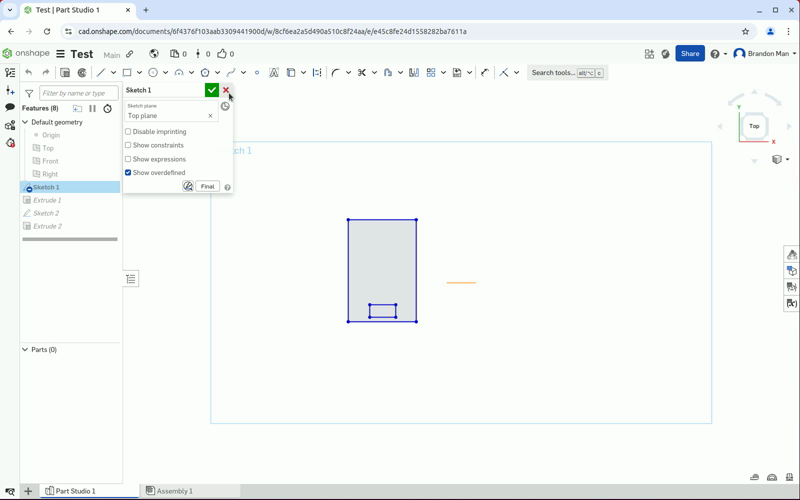
key(shift+s)
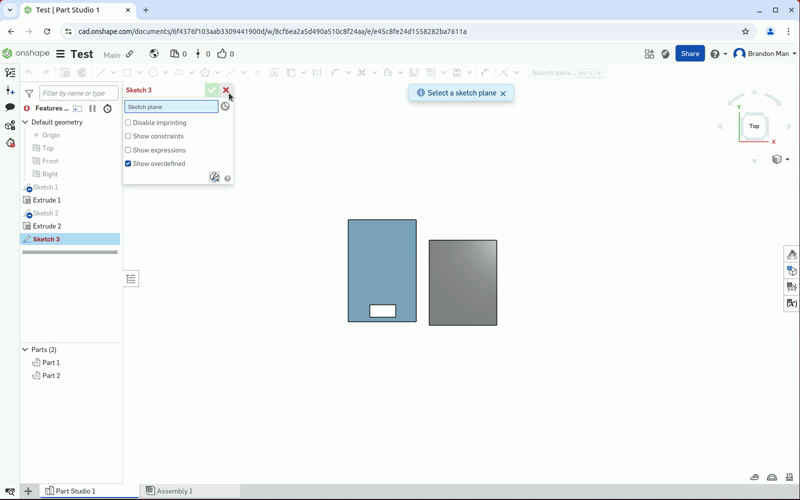
mouse_move(73, 150)
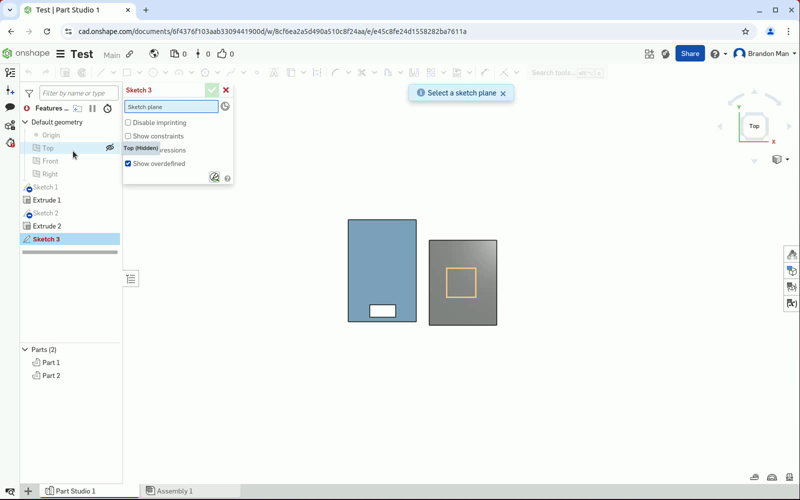
click(73, 150)
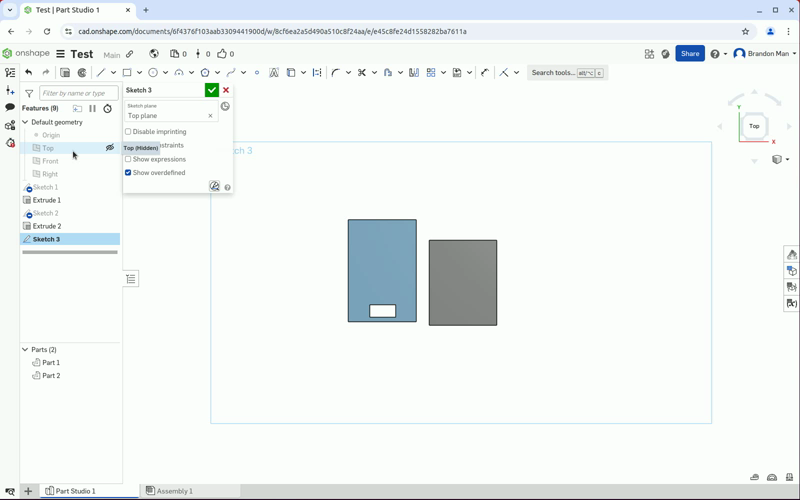
mouse_move(73, 352)
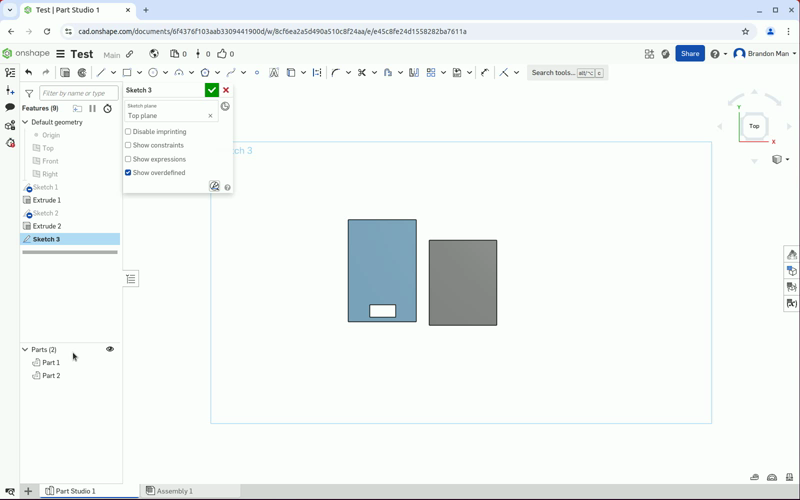
key(y)
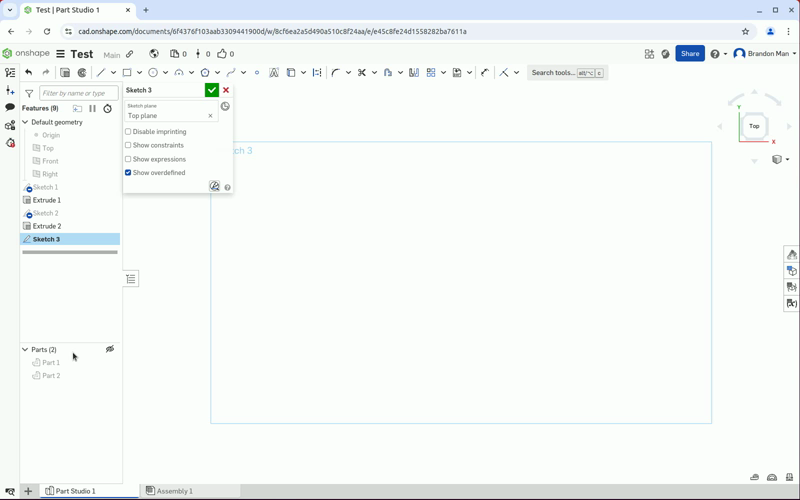
key(l)
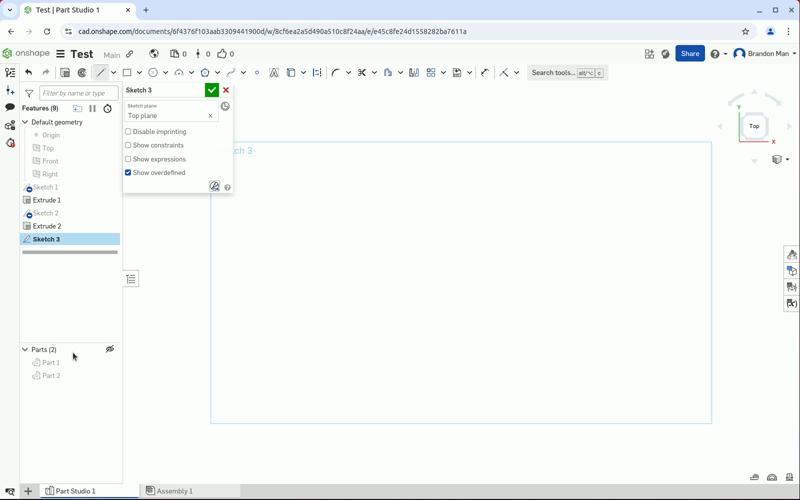
key_down(shift)
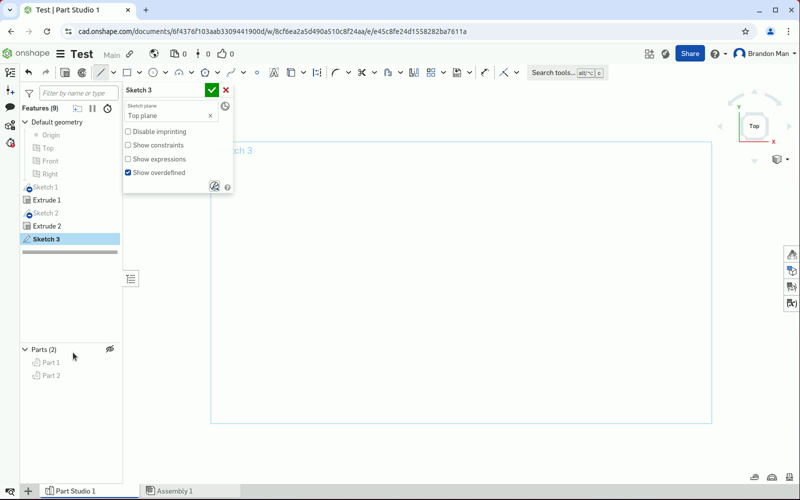
mouse_move(505, 278)
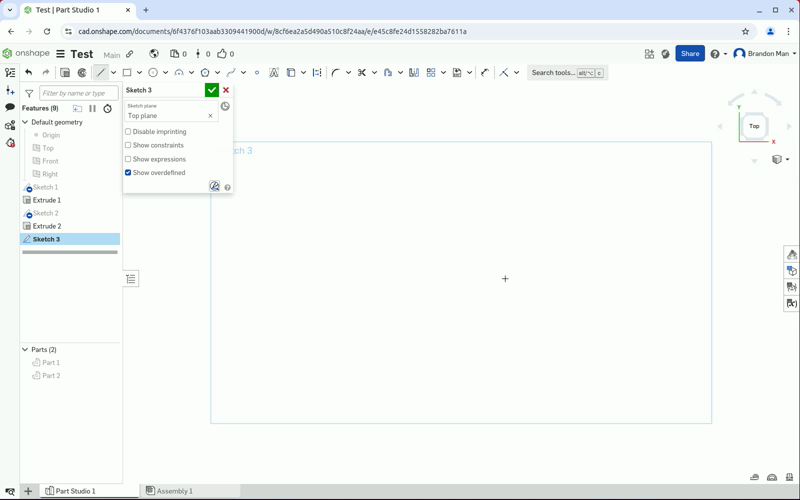
click(505, 278)
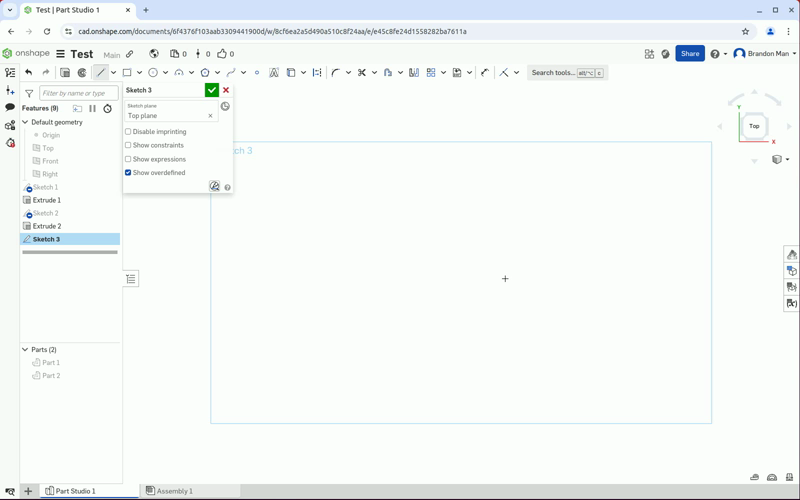
key_up(shift)
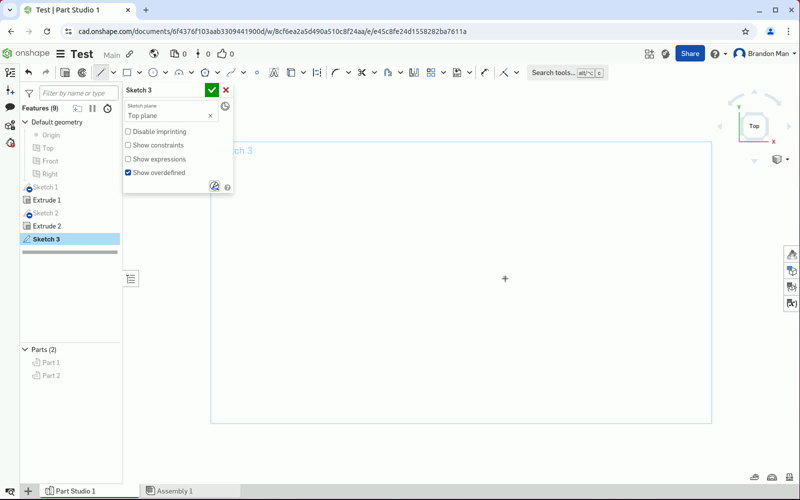
key_down(shift)
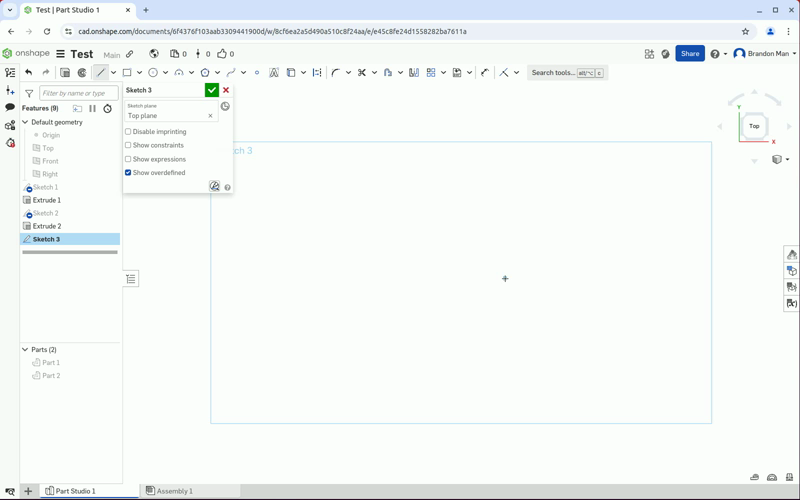
mouse_move(573, 278)
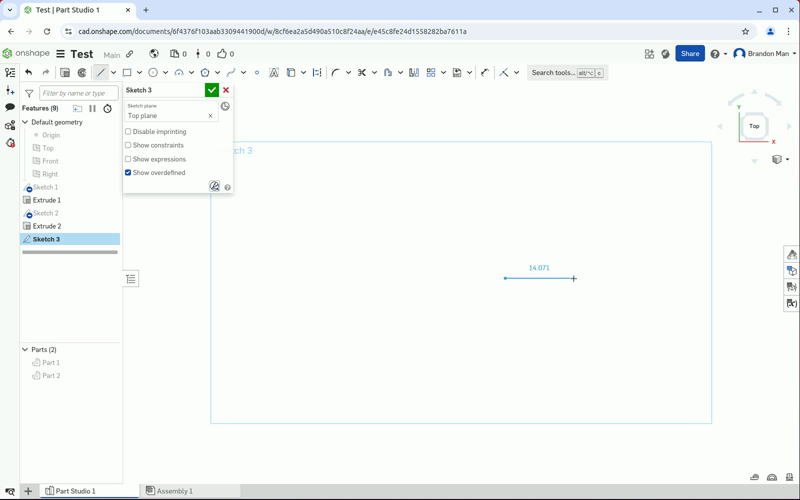
click(573, 278)
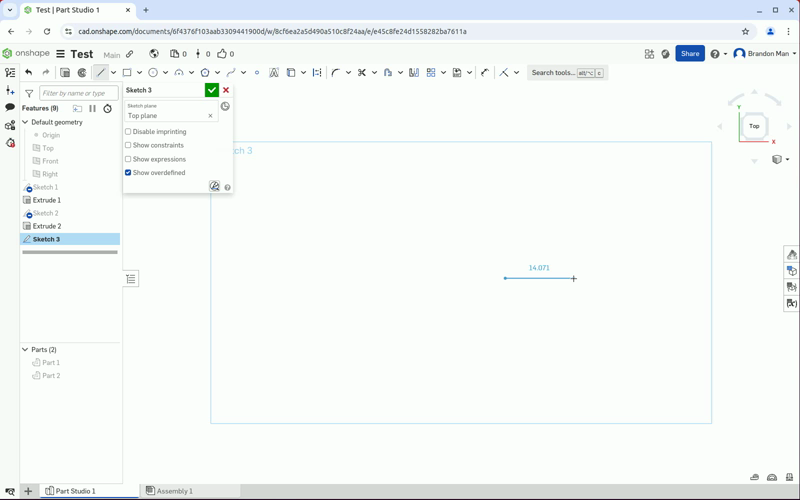
key_up(shift)
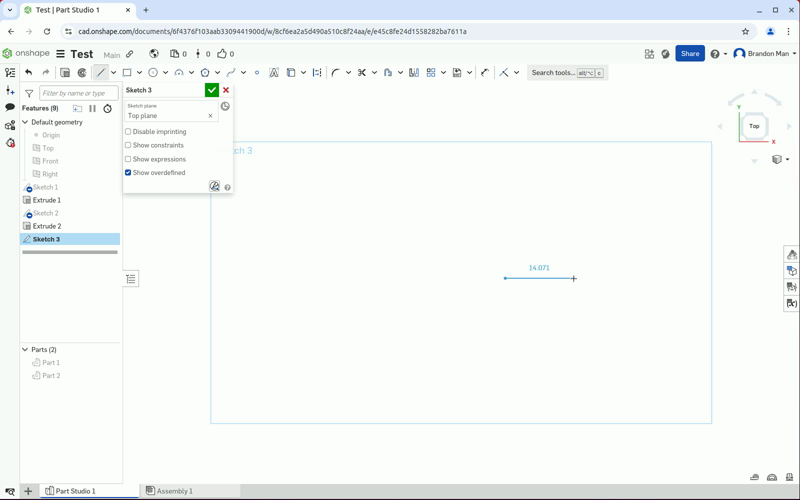
key_down(shift)
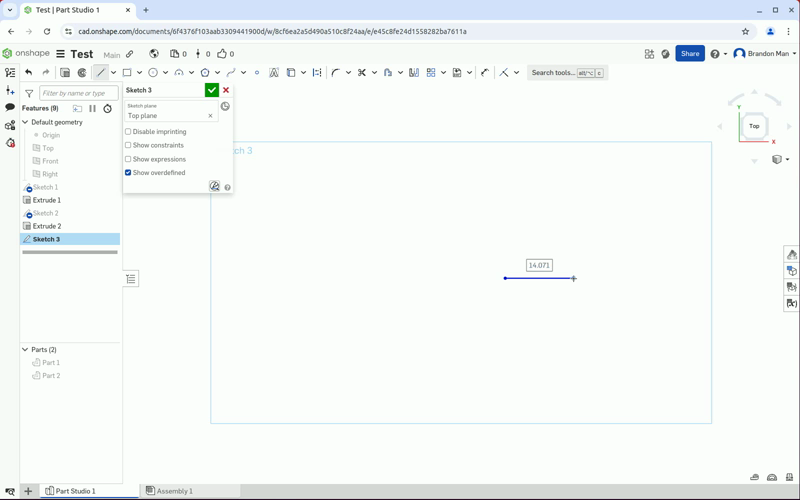
mouse_move(589, 278)
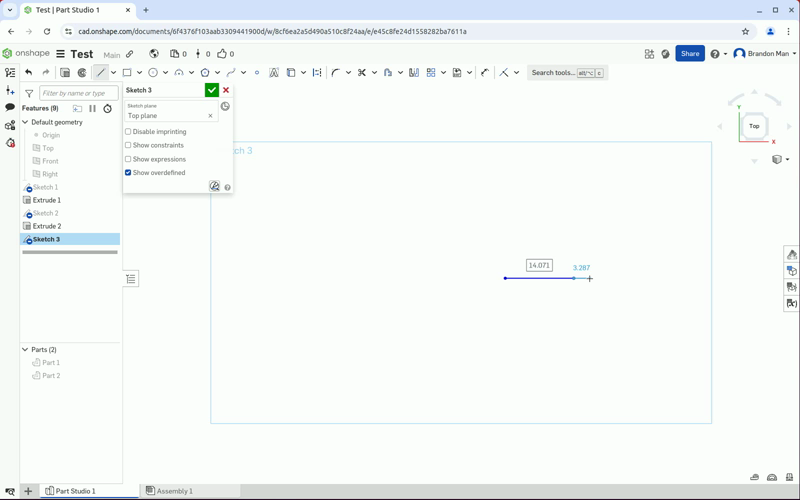
mouse_move(573, 252)
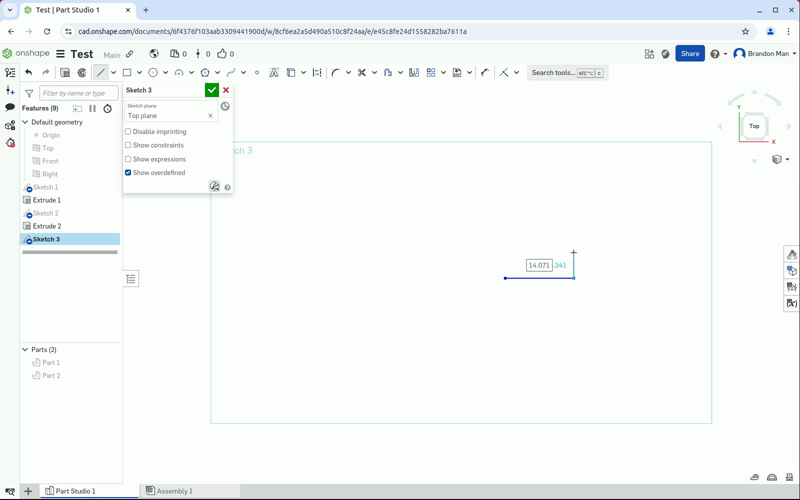
click(573, 252)
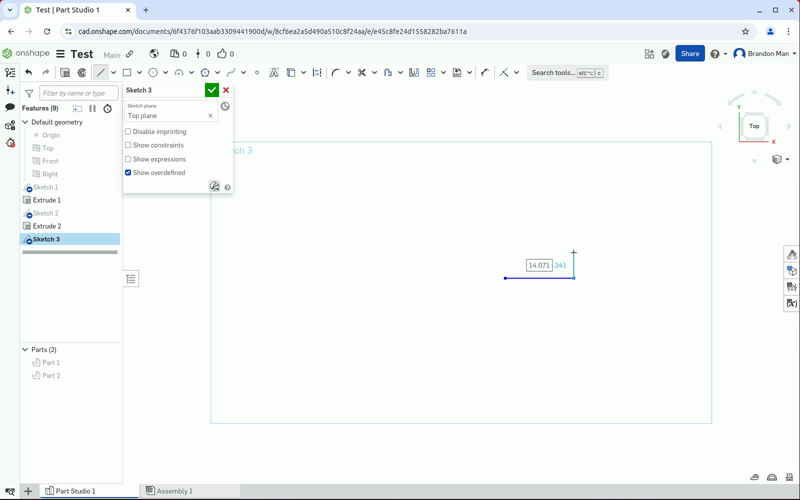
key_up(shift)
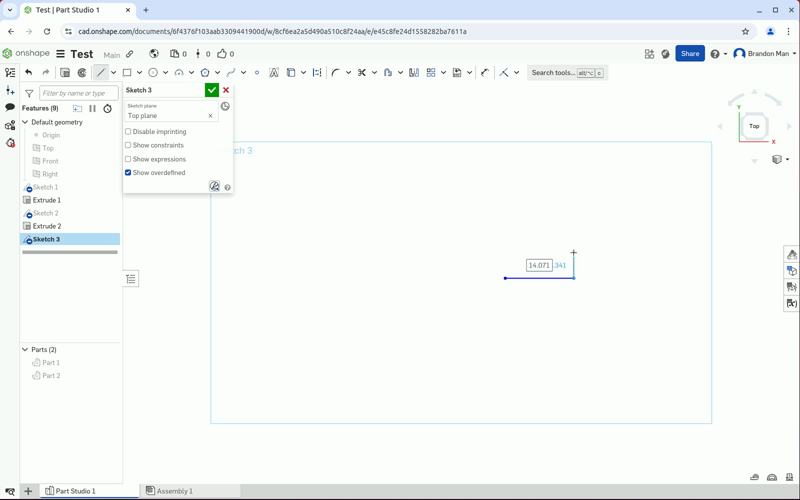
key_down(shift)
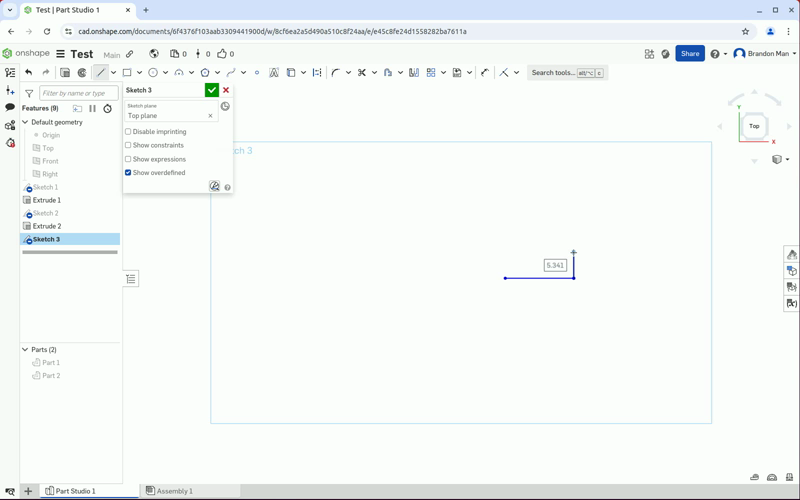
mouse_move(505, 252)
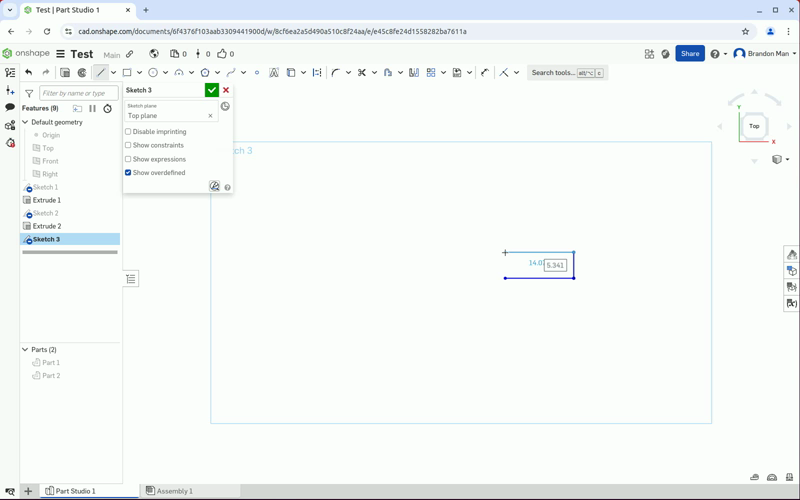
click(505, 252)
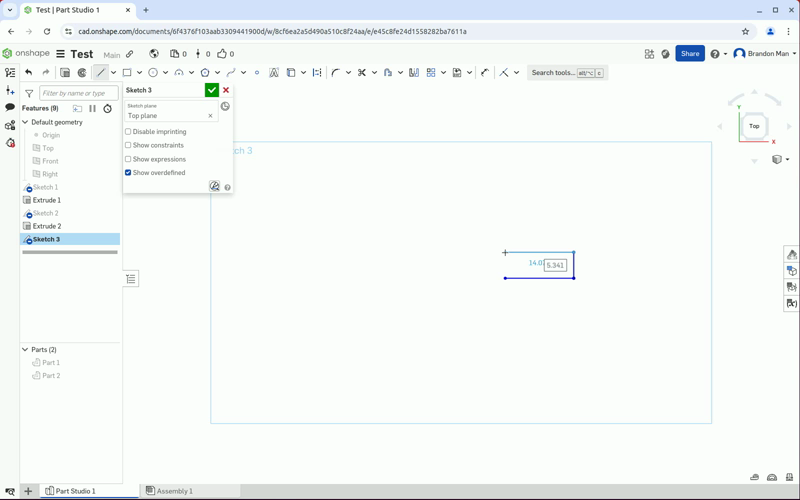
key_up(shift)
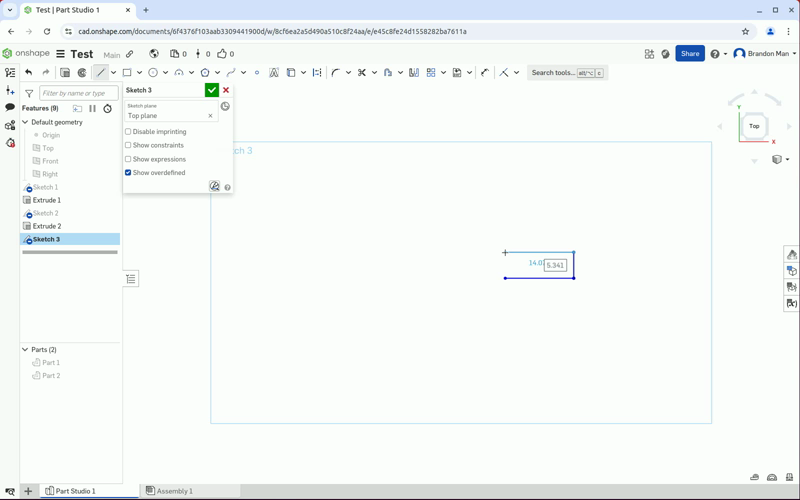
mouse_move(535, 252)
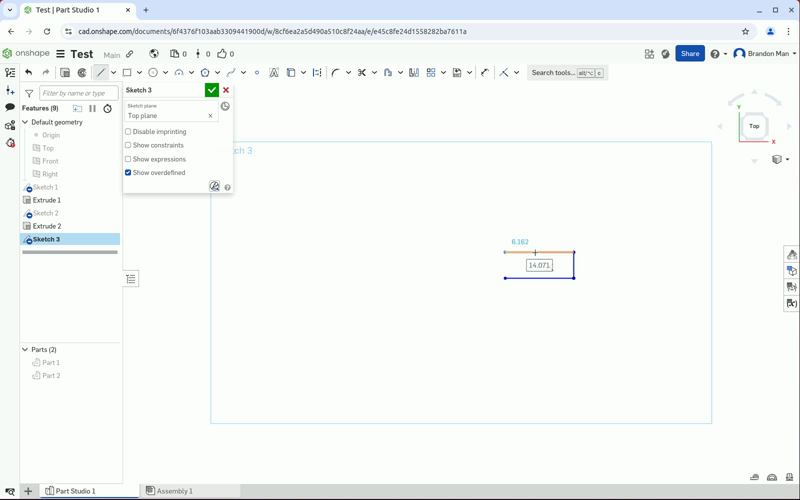
key_down(shift)
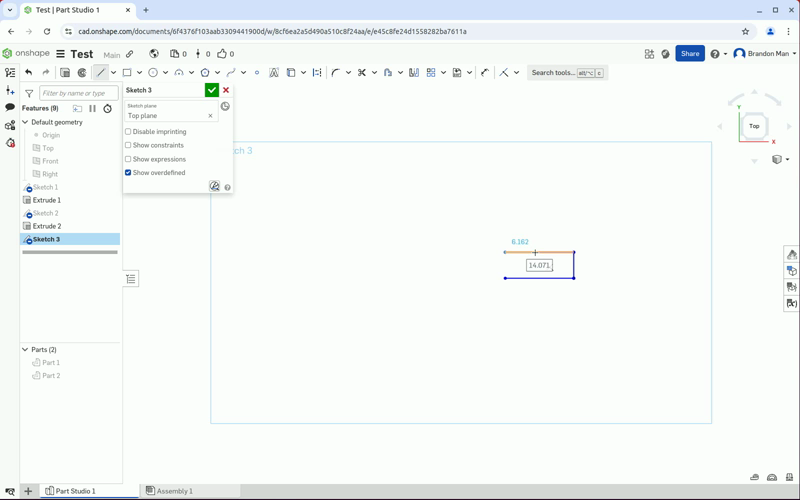
mouse_move(505, 278)
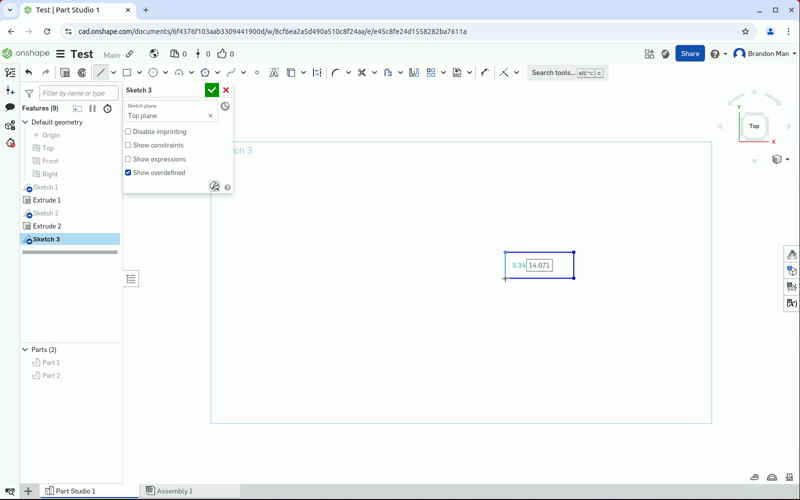
key_up(shift)
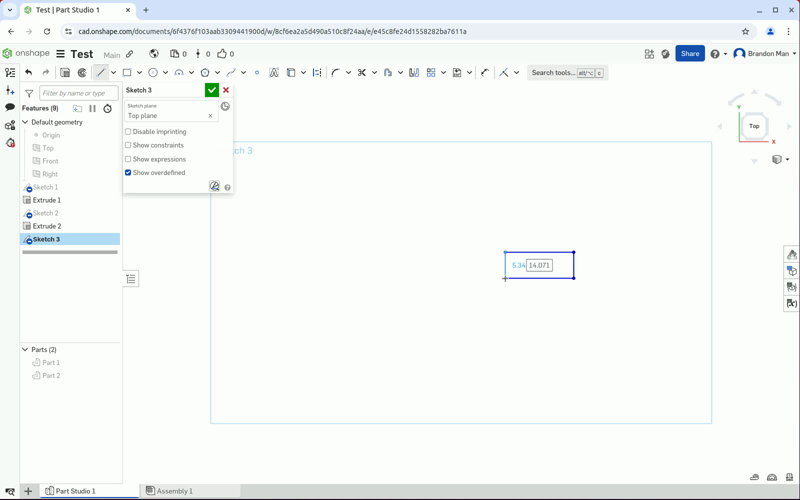
click(505, 278)
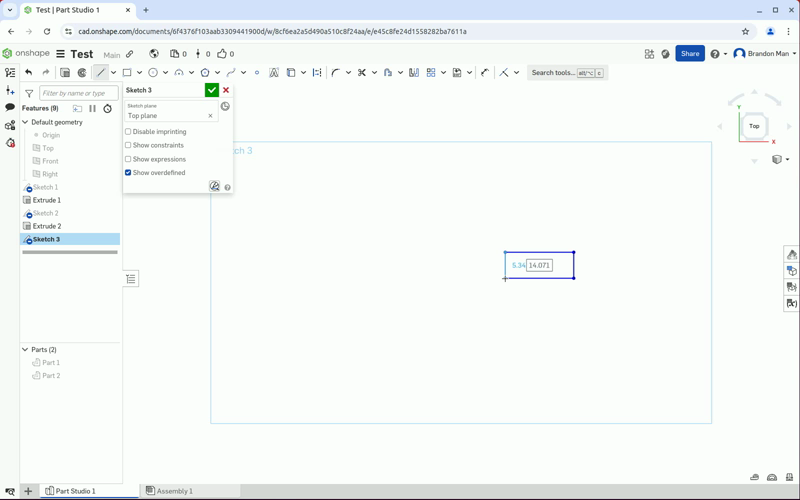
key(esc)
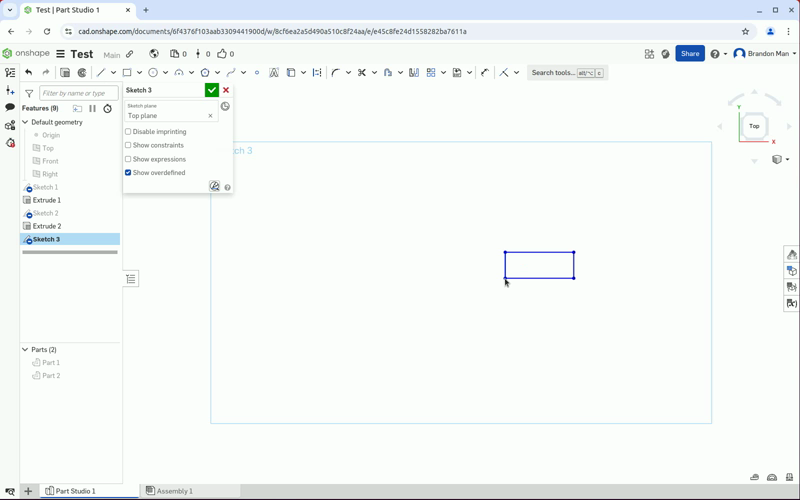
mouse_move(567, 269)
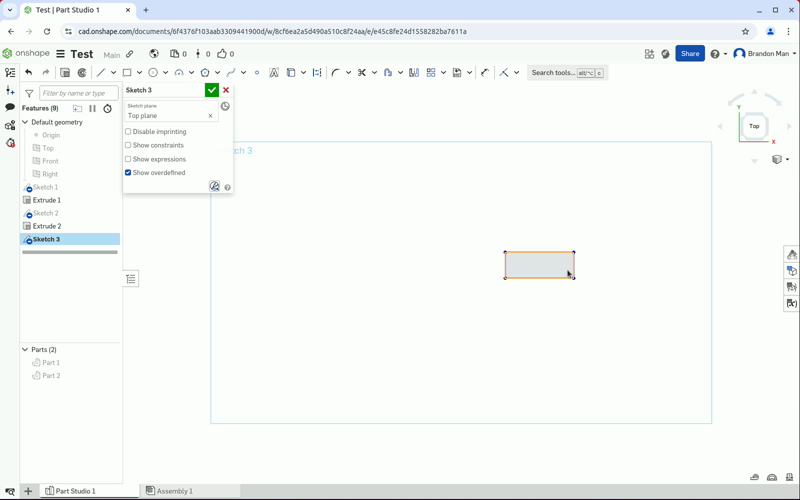
scroll(6)
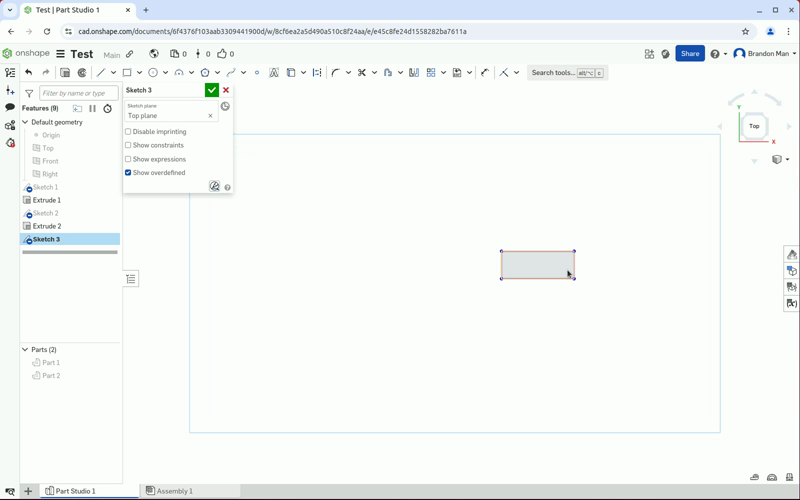
scroll(6)
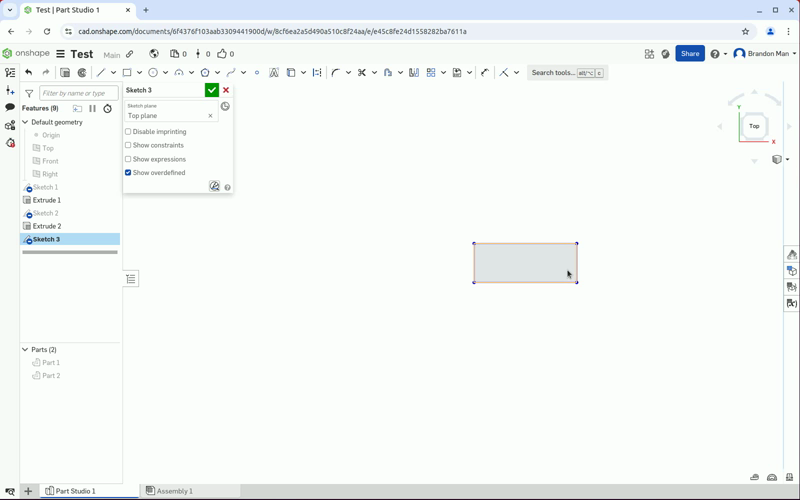
scroll(6)
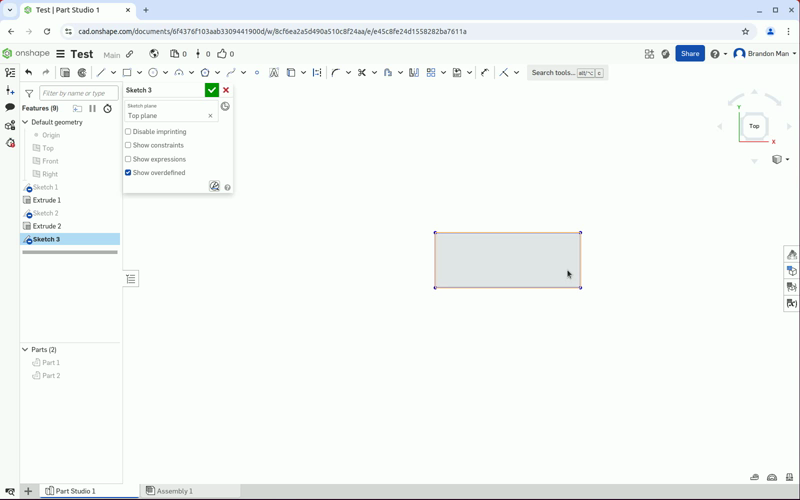
scroll(6)
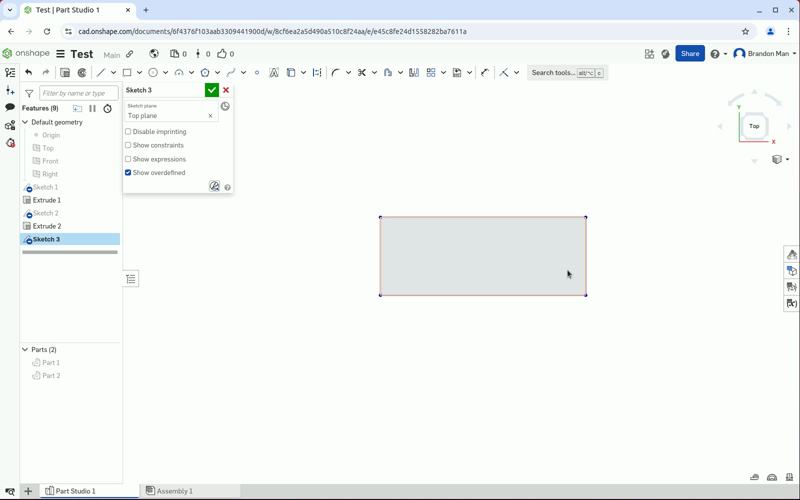
scroll(6)
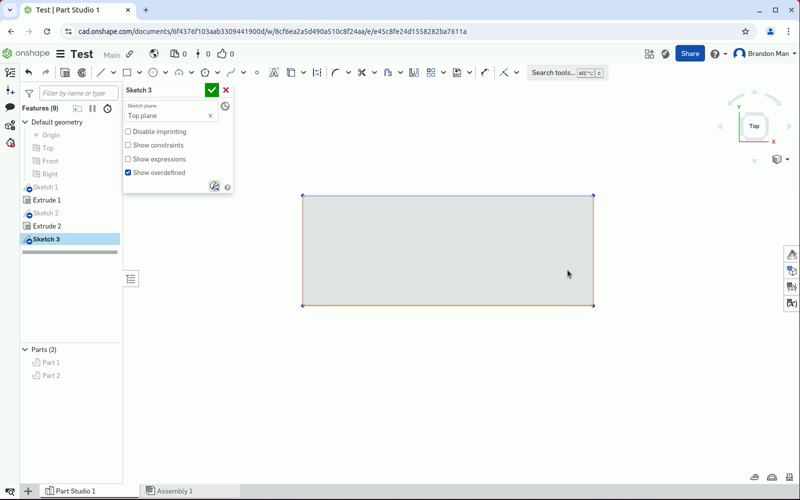
scroll(6)
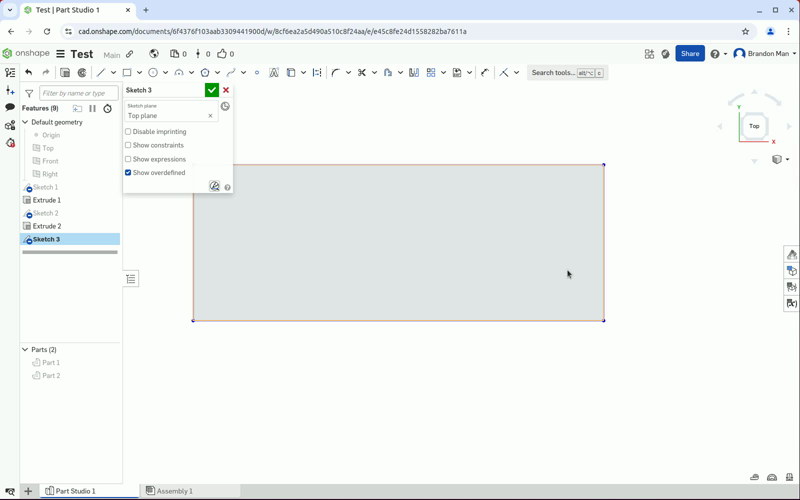
scroll(6)
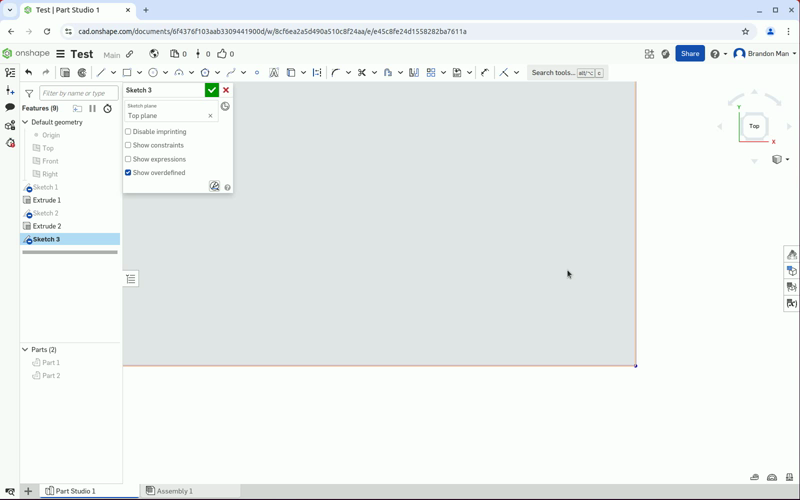
click(567, 269)
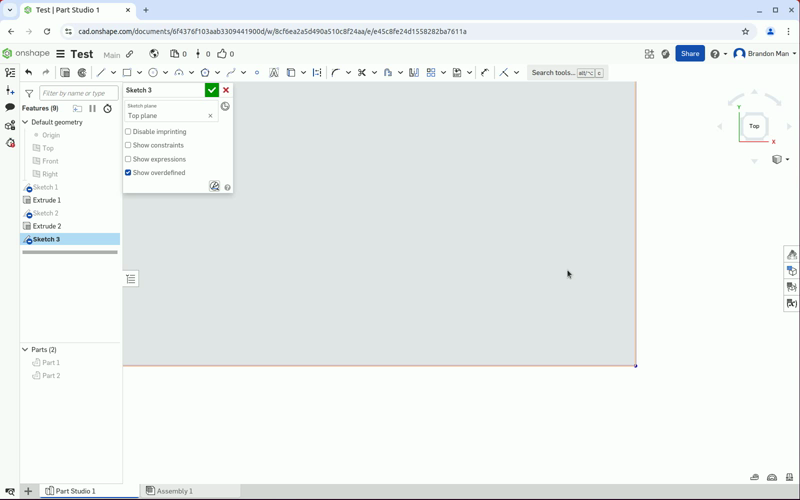
scroll(-6)
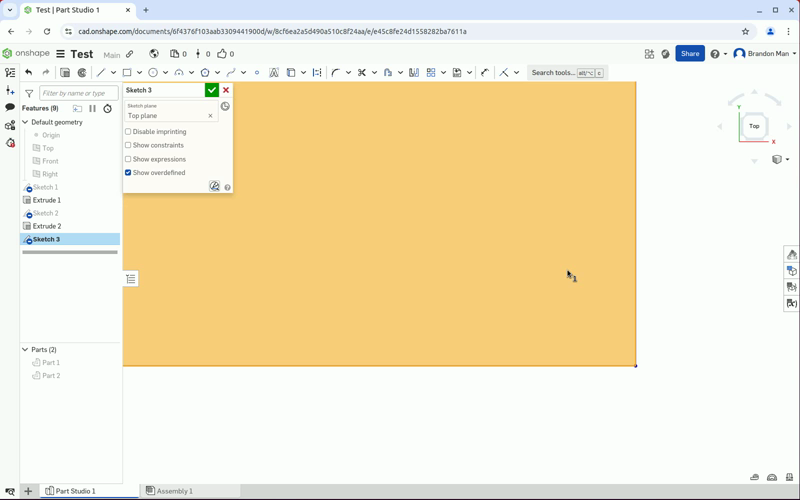
scroll(-6)
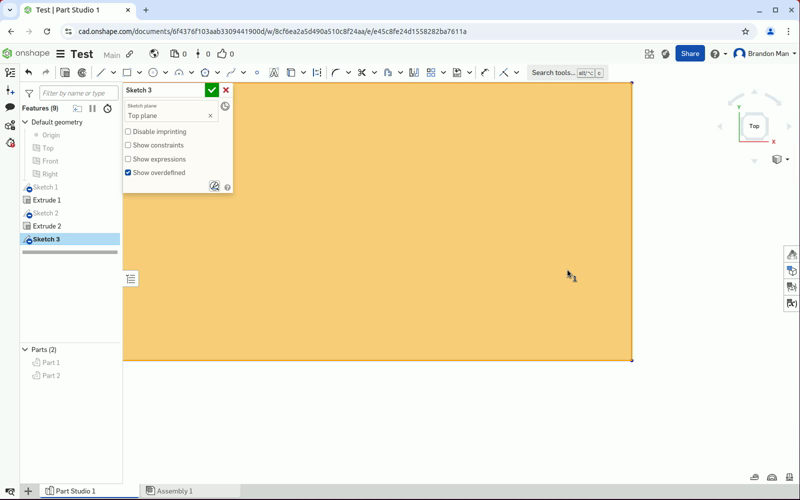
scroll(-6)
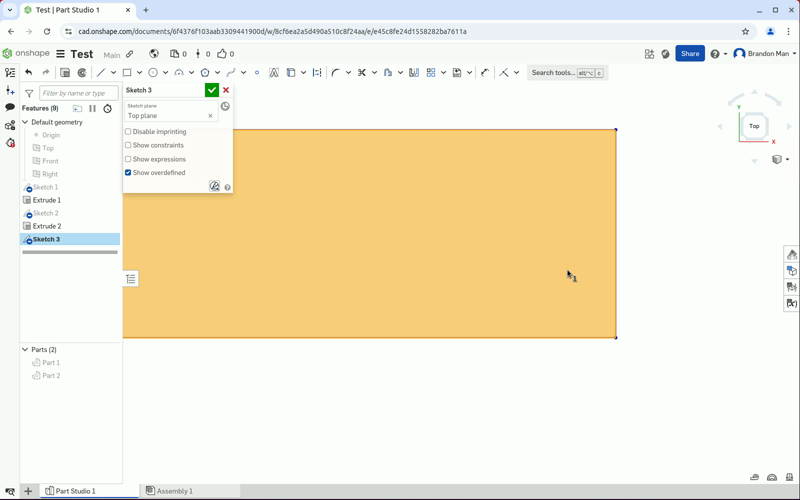
scroll(-6)
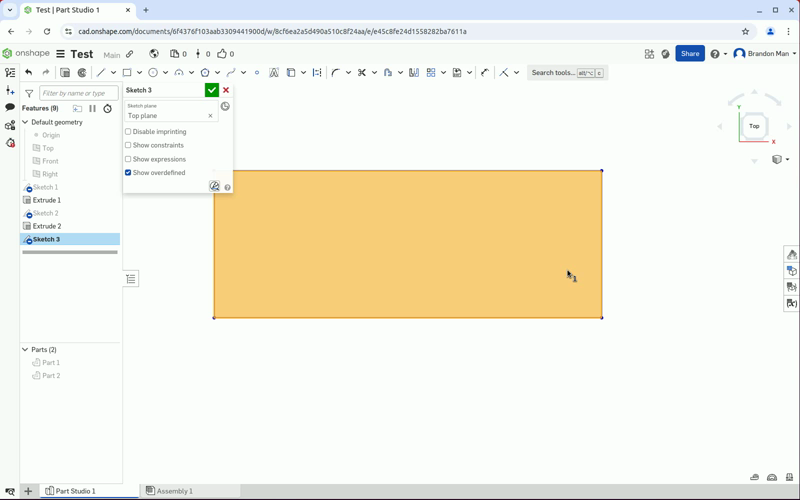
scroll(-6)
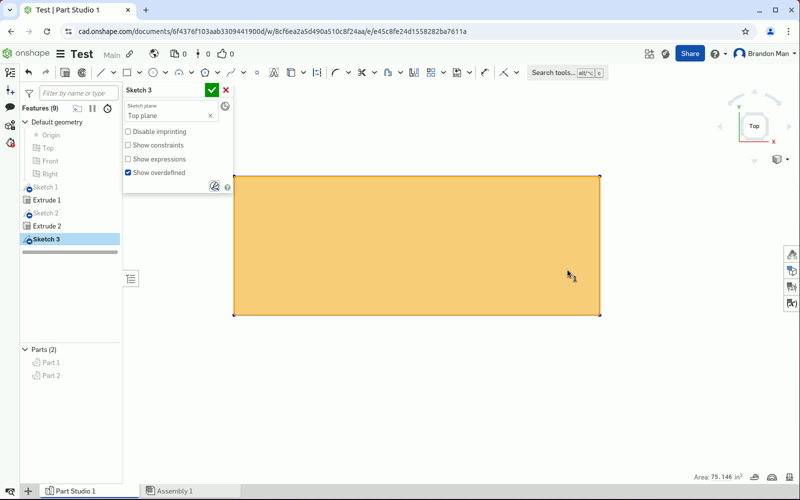
scroll(-6)
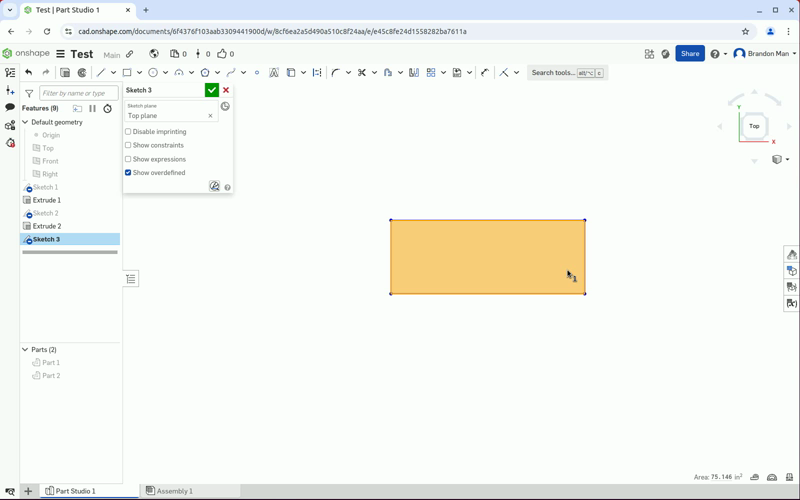
scroll(-6)
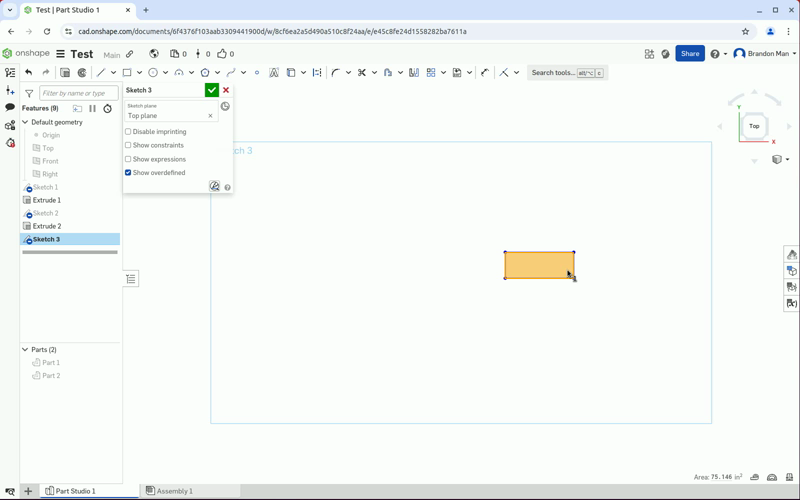
mouse_move(73, 352)
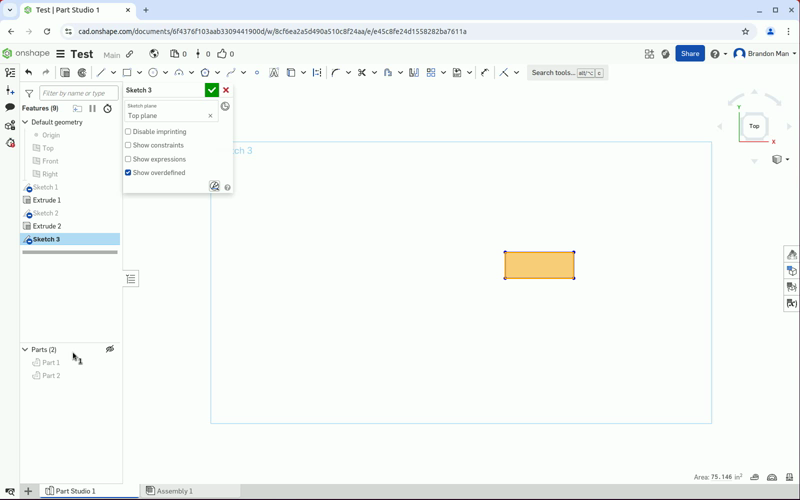
key(shift+y)
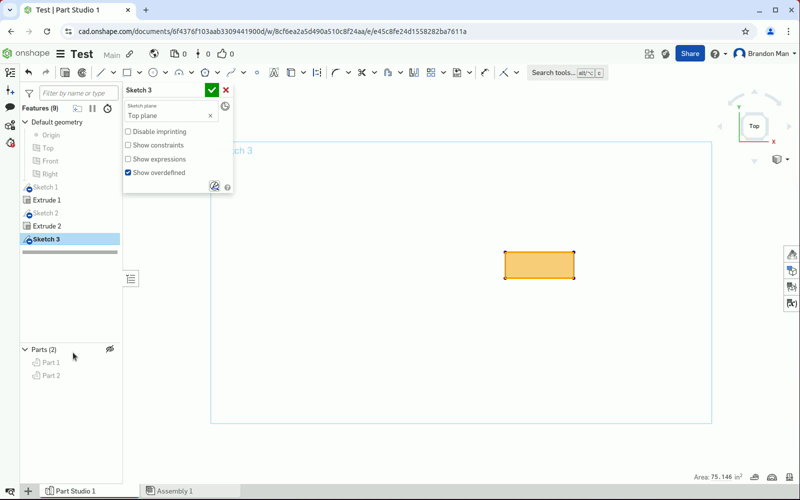
key(shift+e)
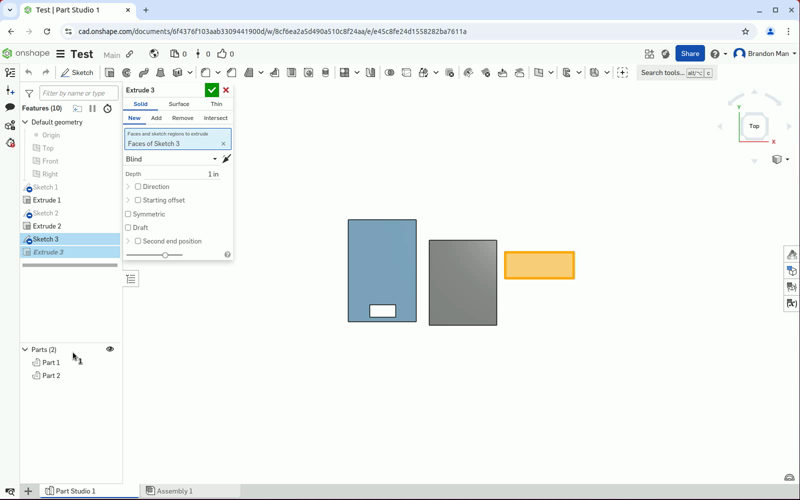
mouse_move(143, 106)
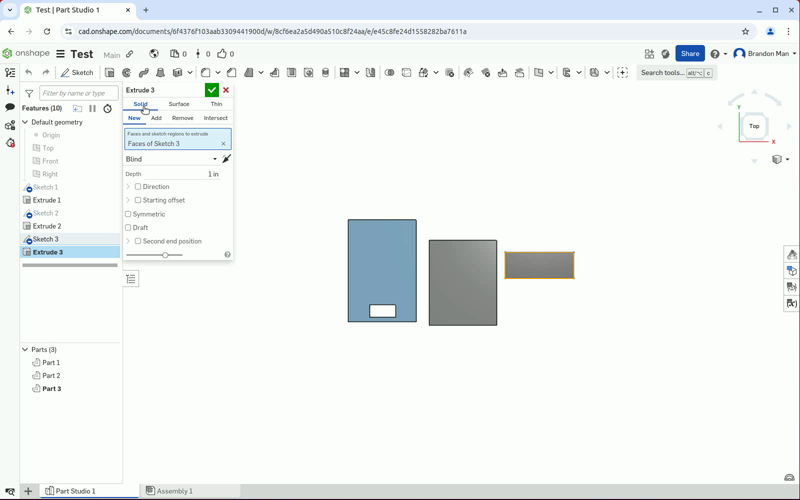
click(143, 106)
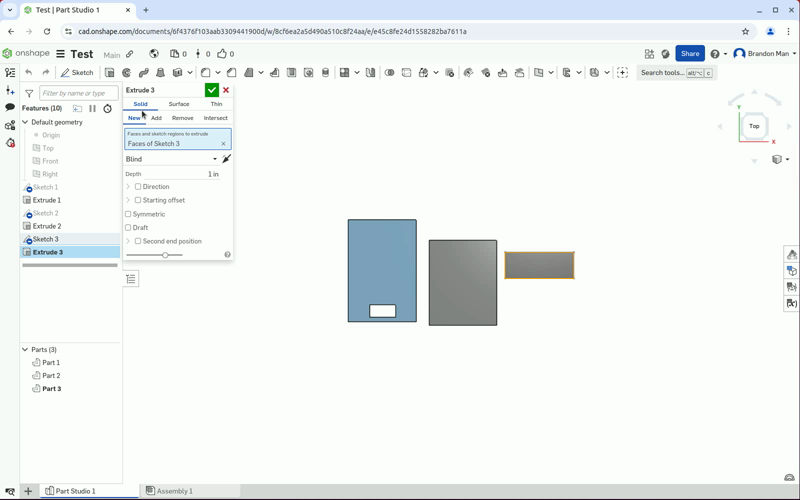
mouse_move(137, 120)
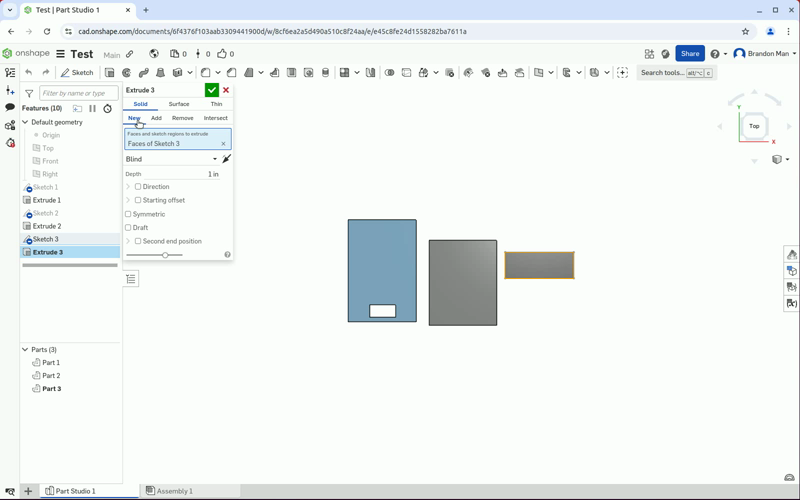
click(137, 120)
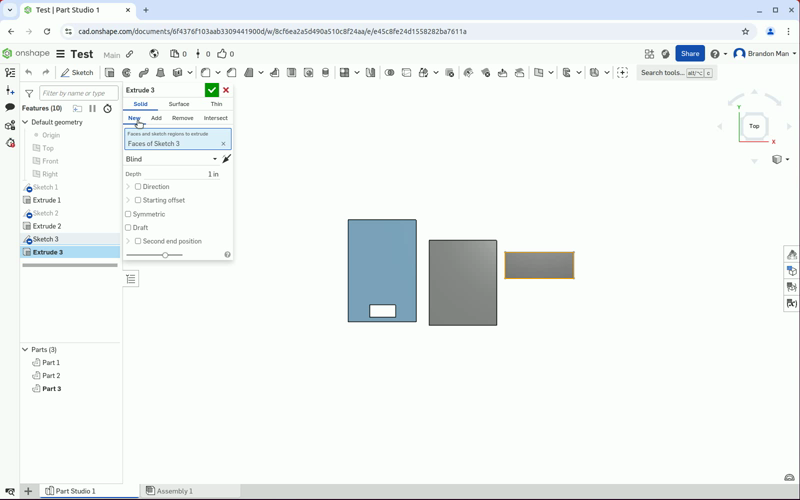
key(tab, 4)
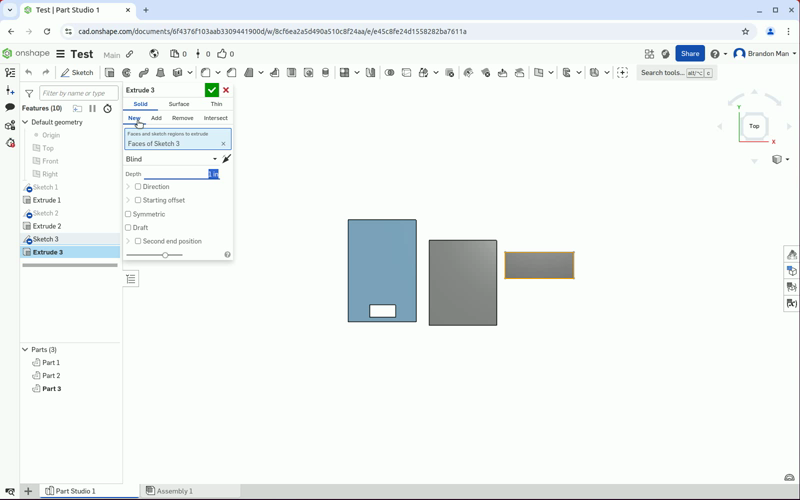
text(1.685)
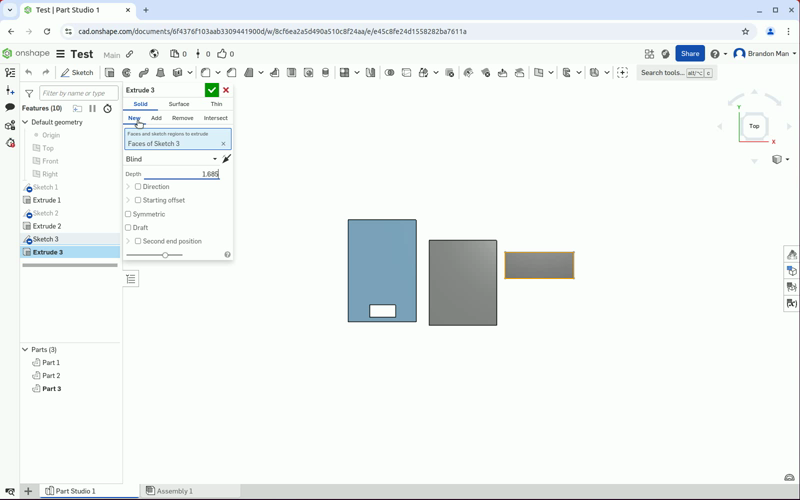
key(enter)
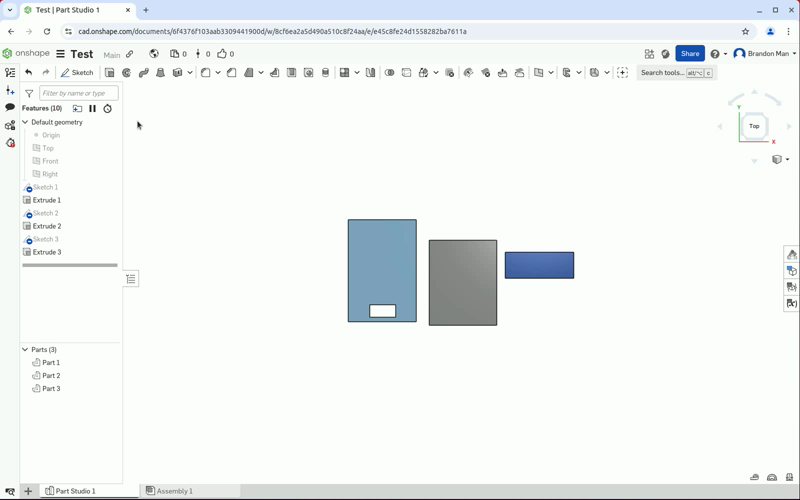
key(shift+h)
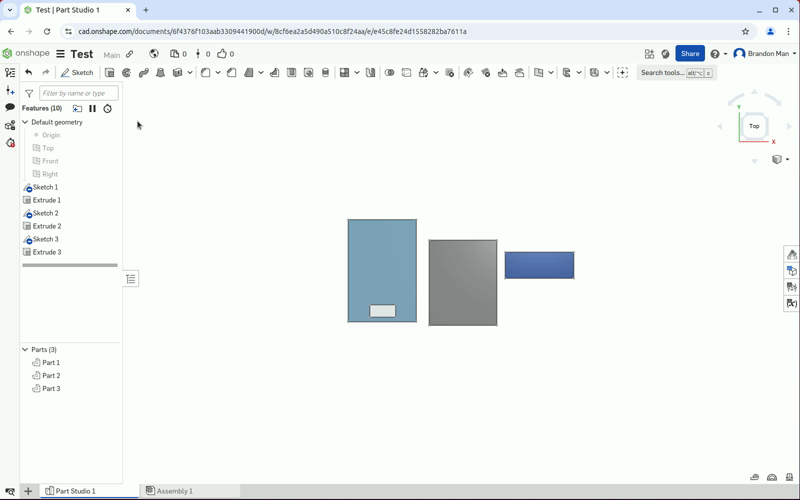
key(shift+h)
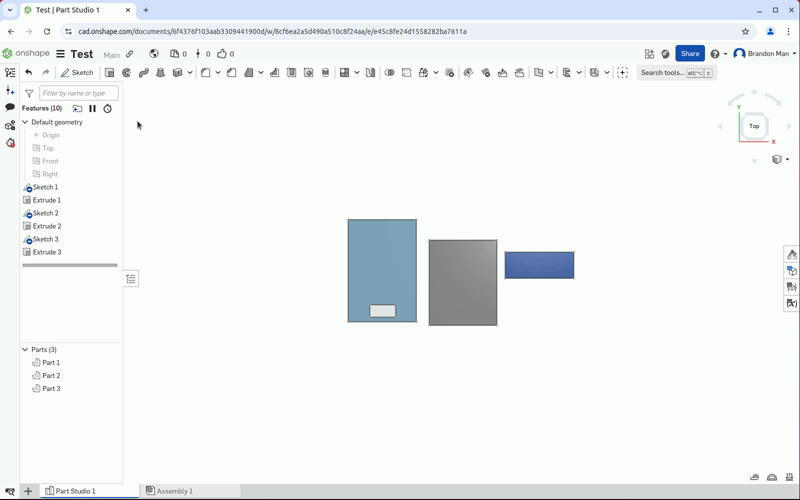
key(shift+7)
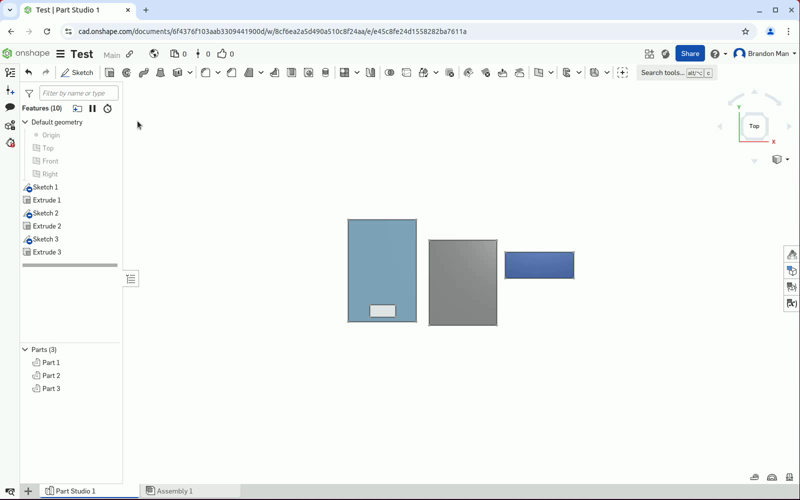
key(up, 3)
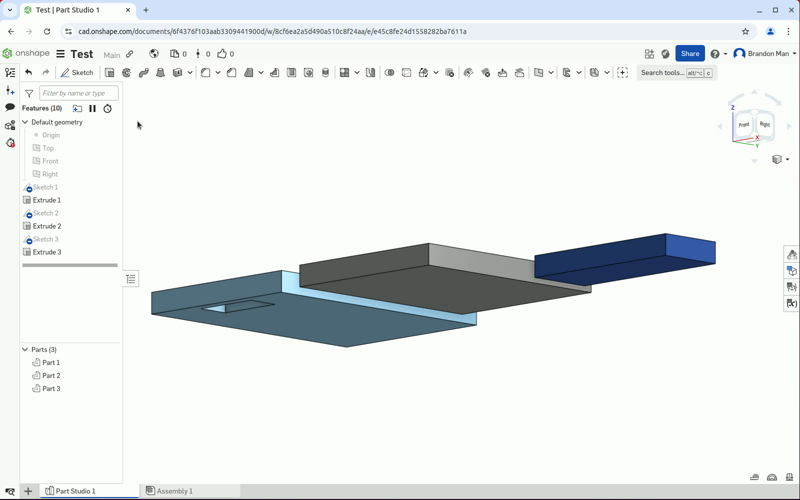
key(left, 3)
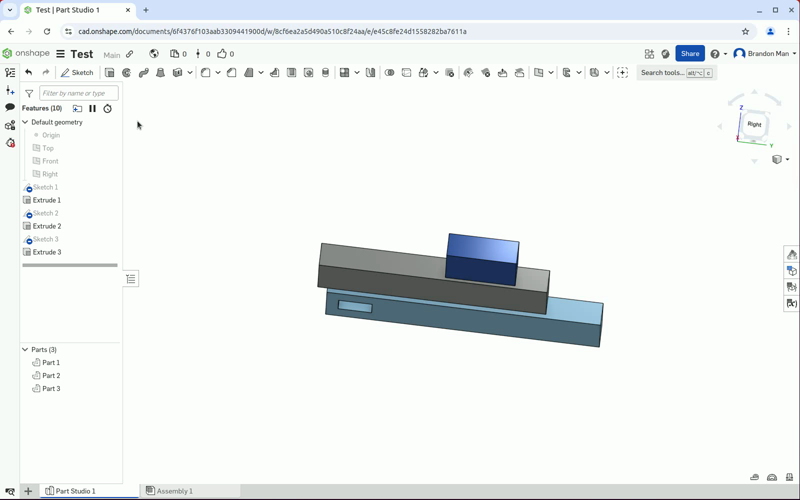
key(right, 3)
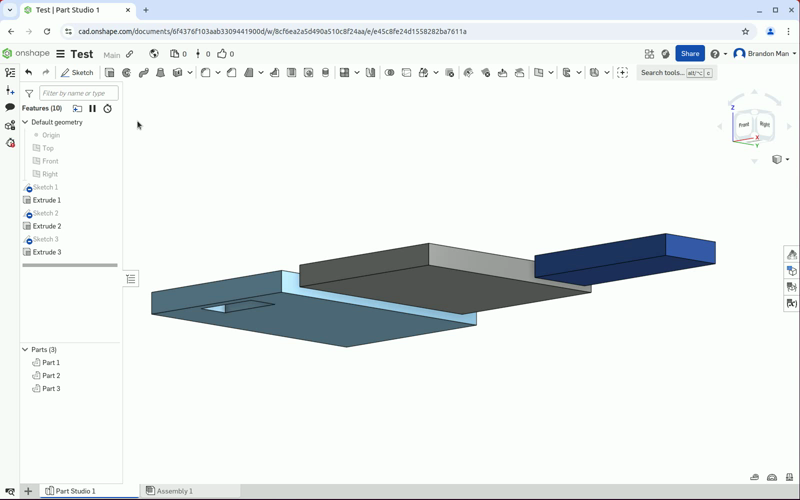
key(down, 3)
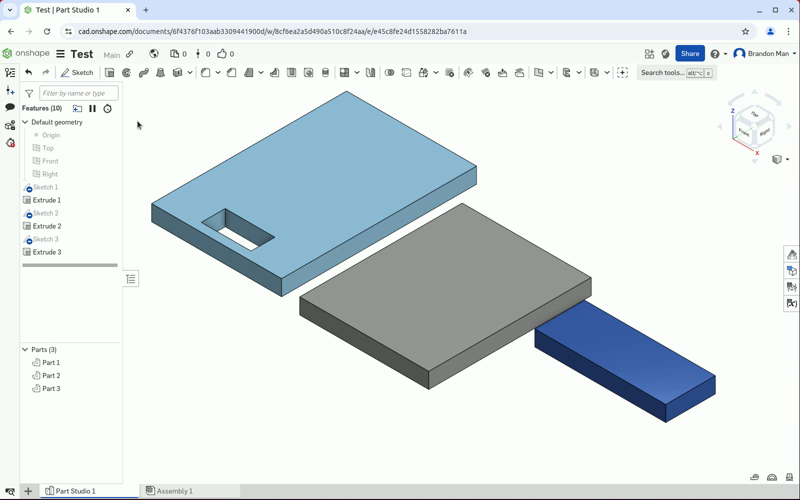
mouse_move(73, 189)
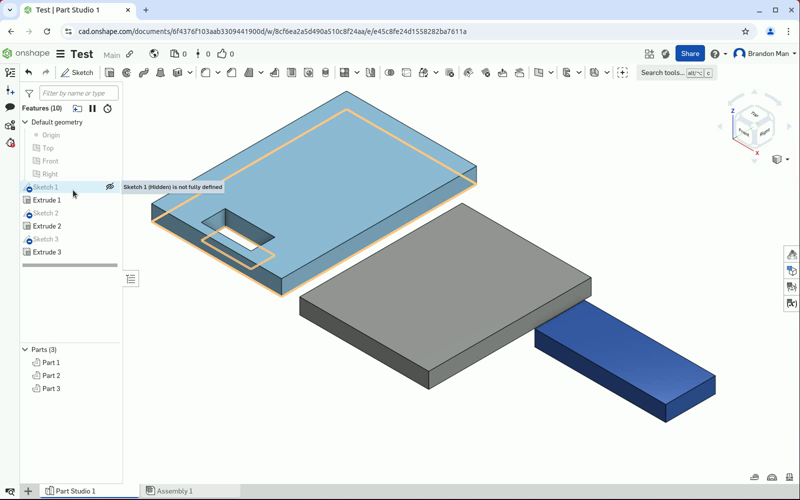
click(73, 189)